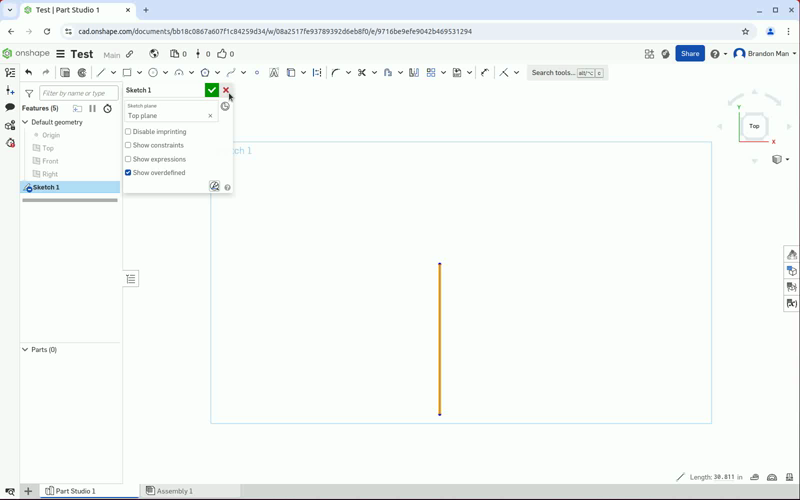
key(shift+h)
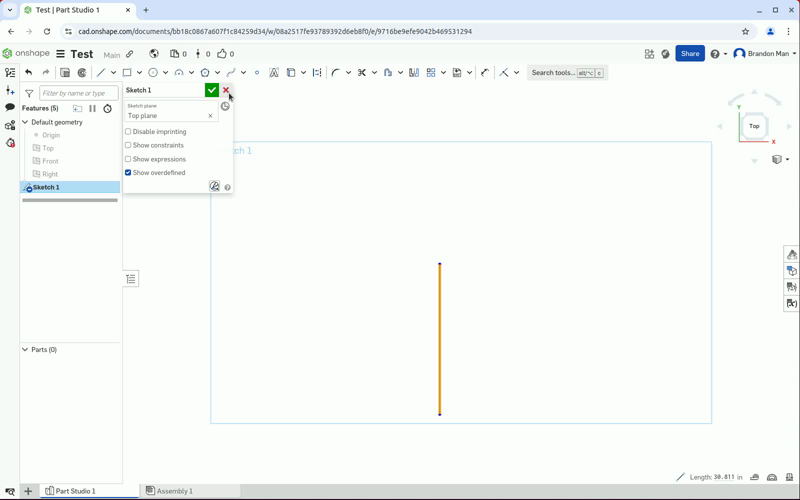
key(shift+s)
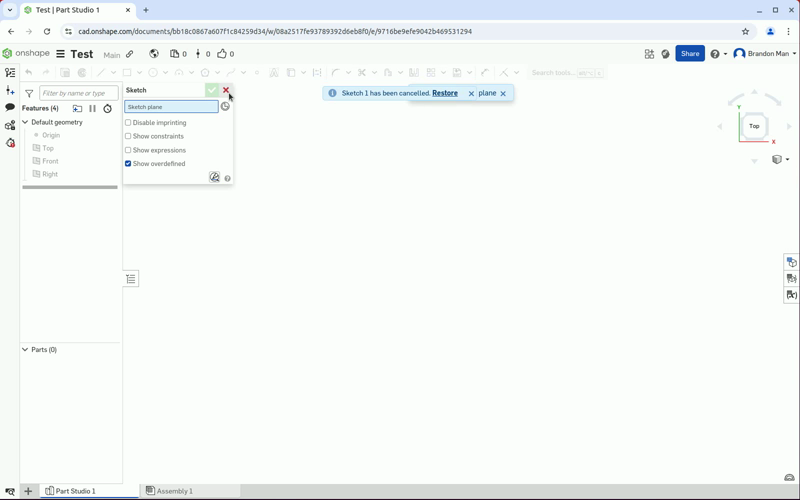
mouse_move(73, 150)
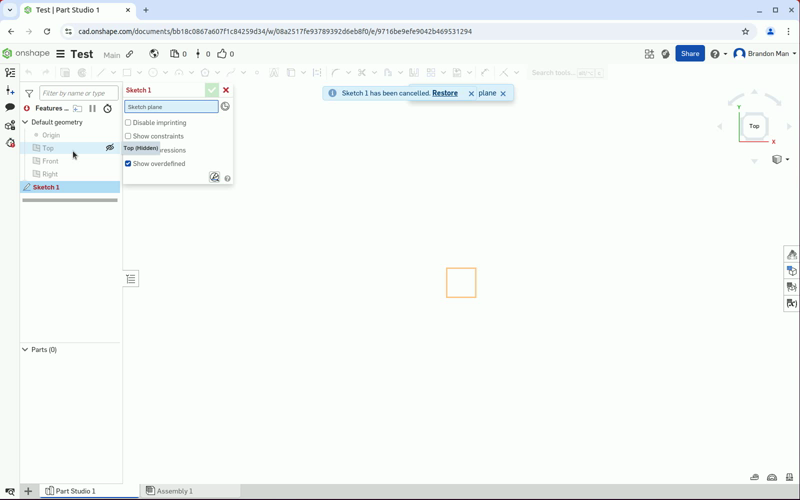
click(73, 150)
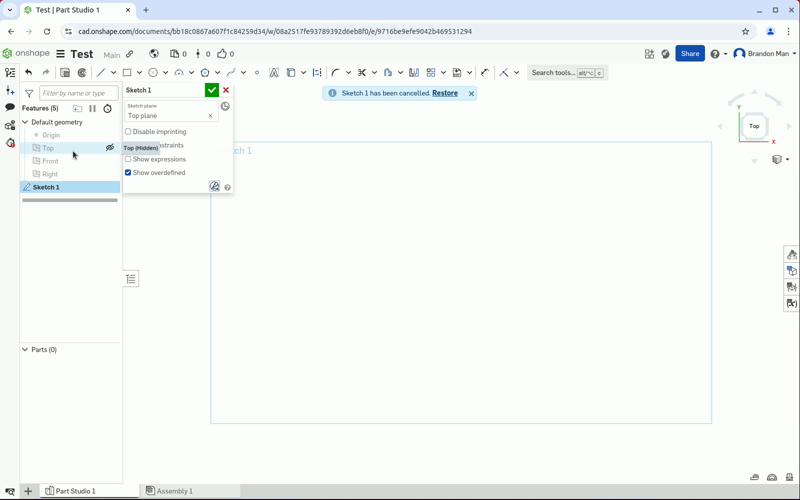
mouse_move(73, 352)
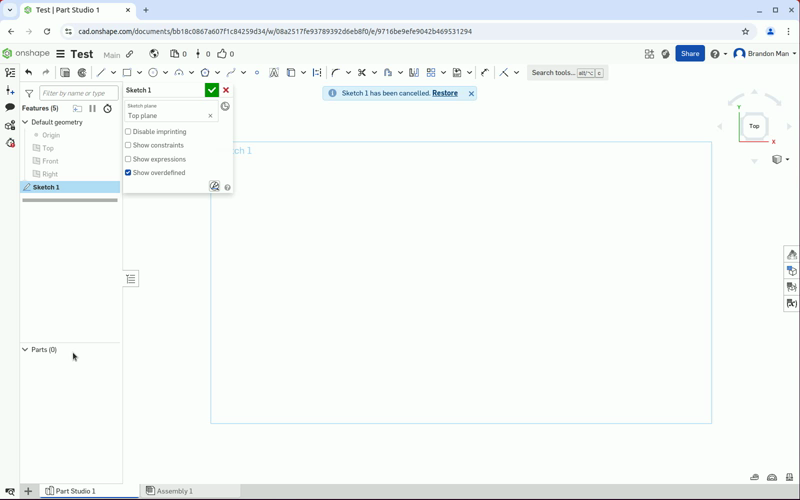
key(y)
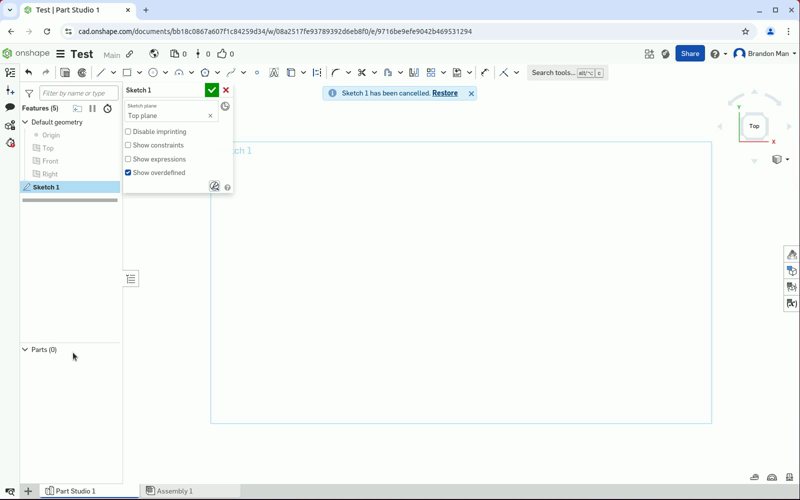
key(l)
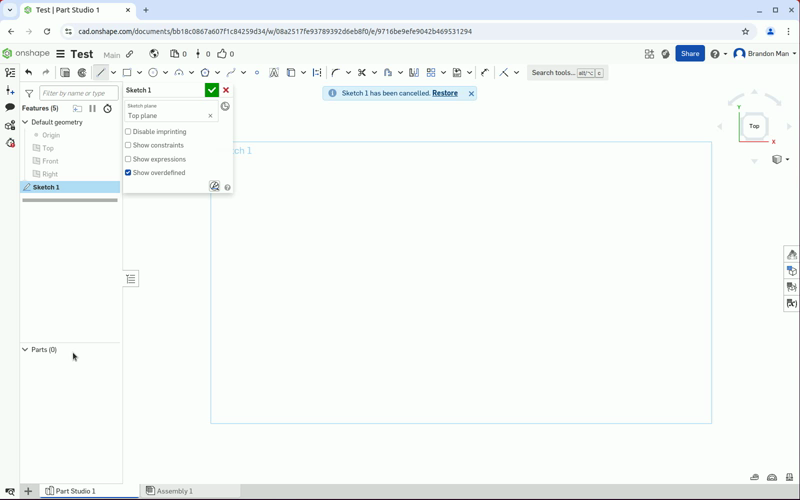
key_down(shift)
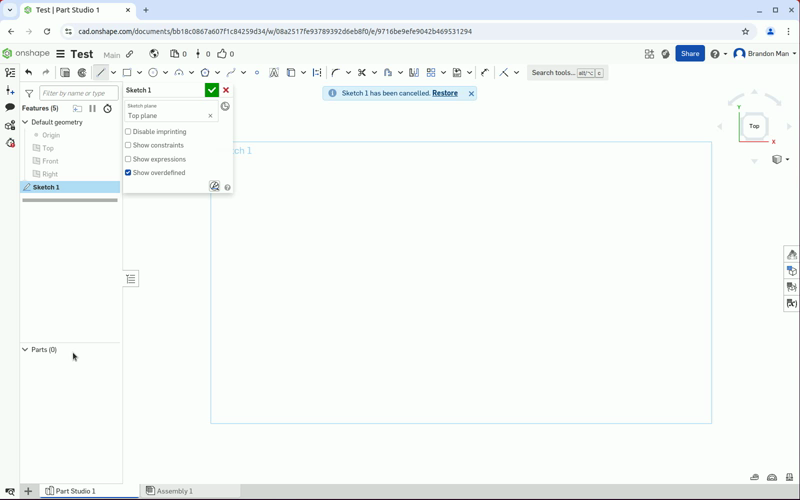
mouse_move(460, 282)
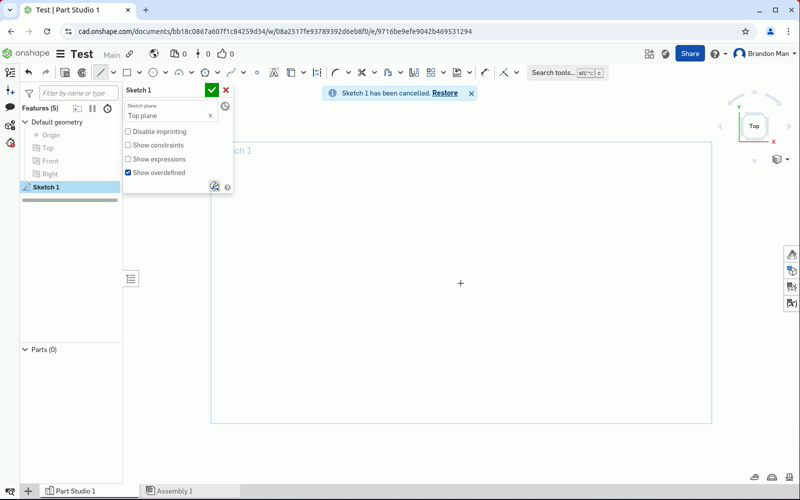
click(460, 282)
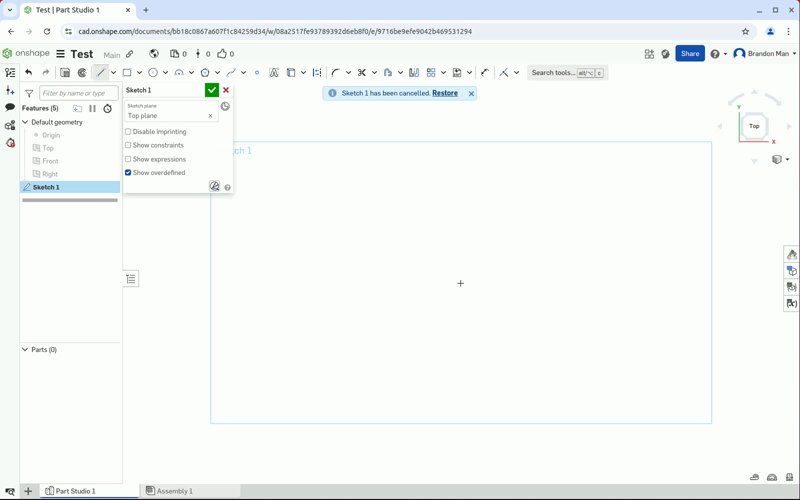
key_up(shift)
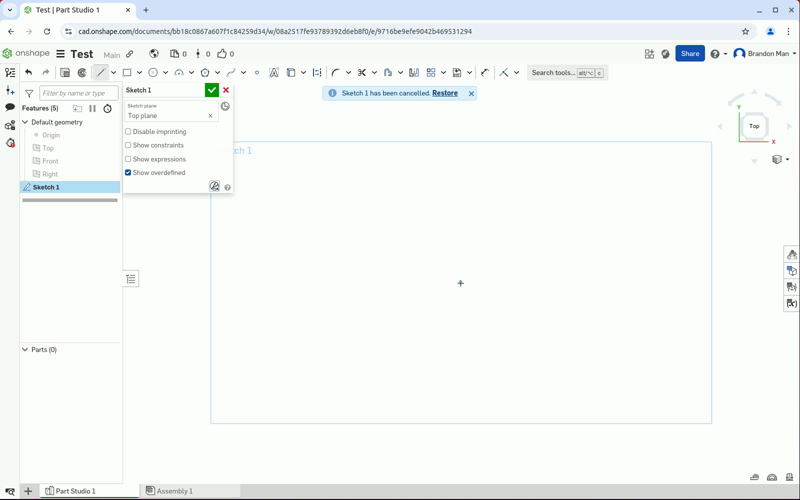
key_down(shift)
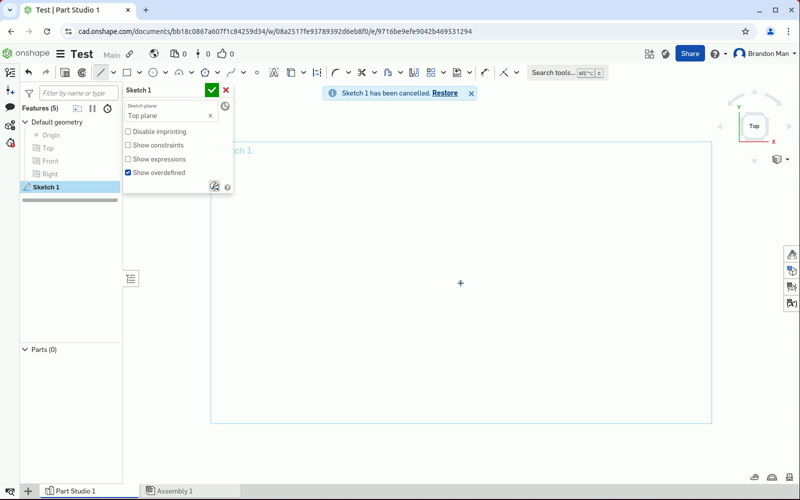
mouse_move(490, 282)
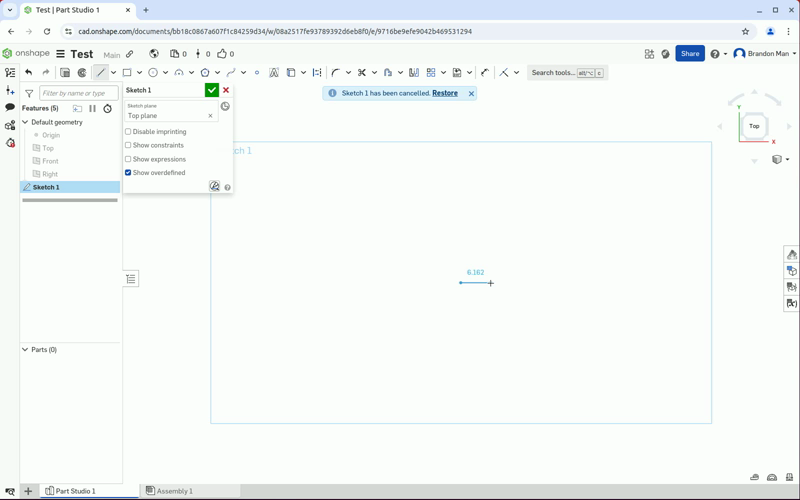
mouse_move(498, 282)
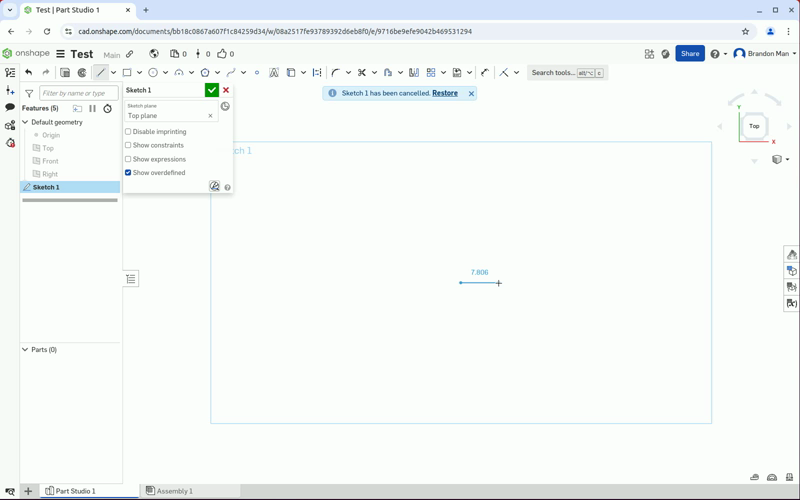
click(498, 282)
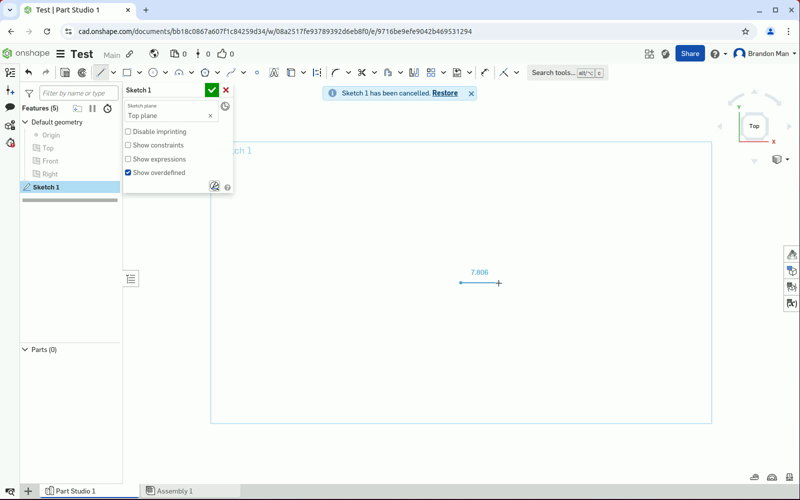
key_up(shift)
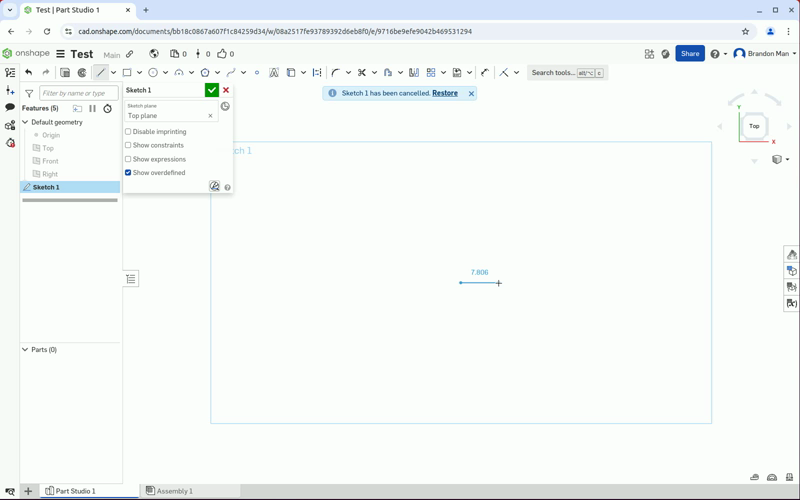
key_down(shift)
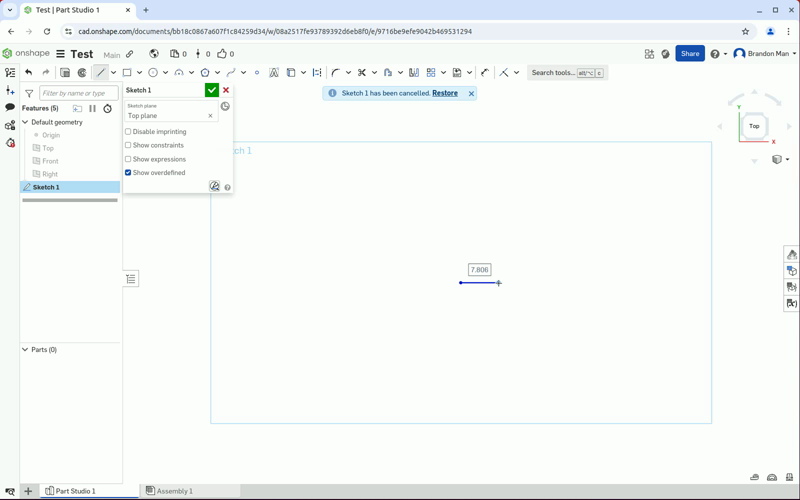
mouse_move(498, 170)
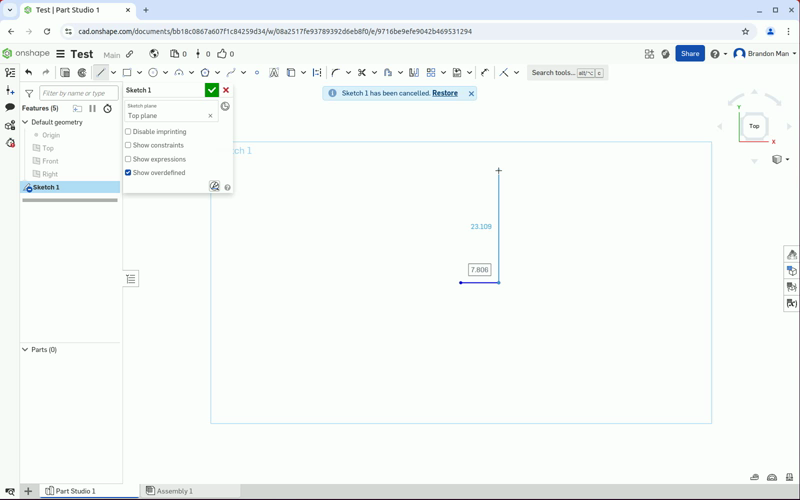
click(498, 170)
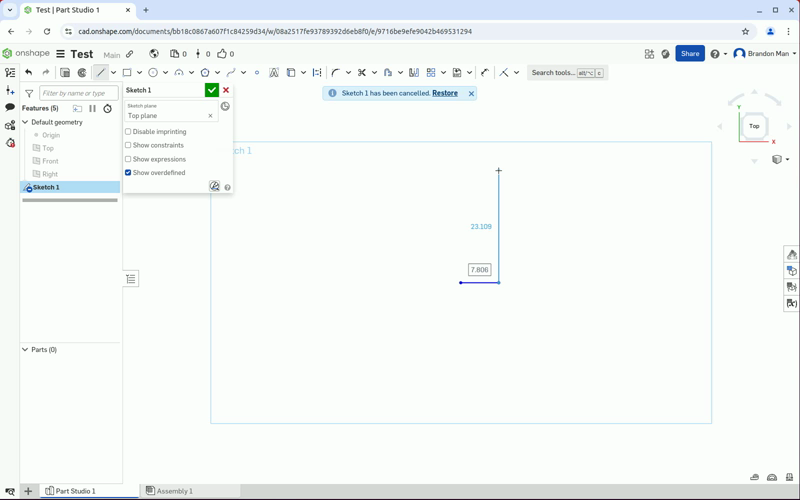
key_up(shift)
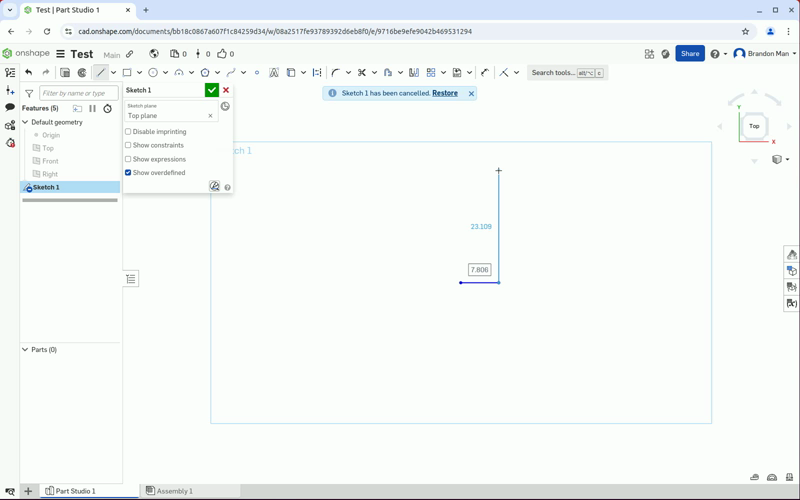
key_down(shift)
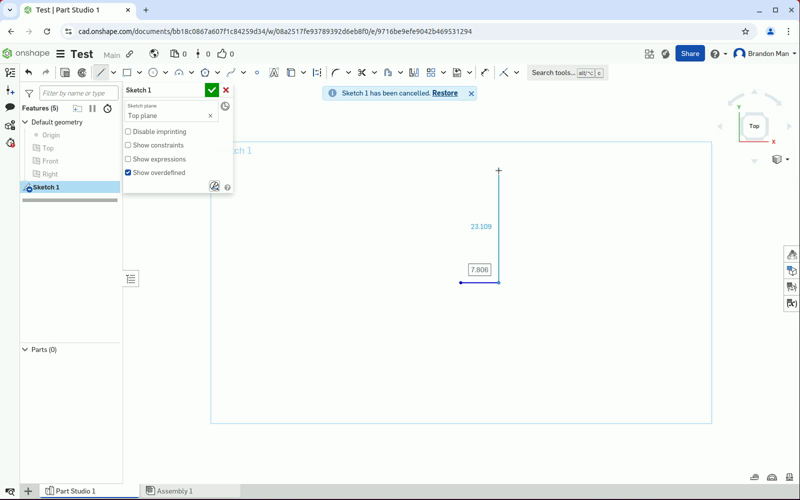
mouse_move(528, 170)
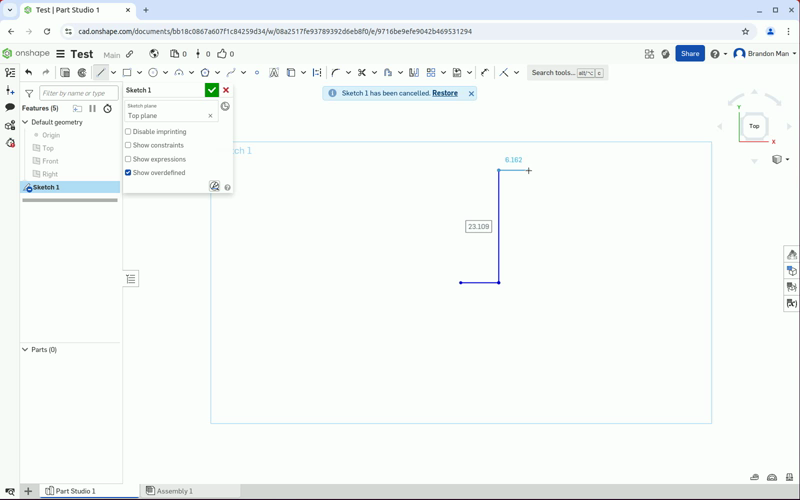
mouse_move(460, 170)
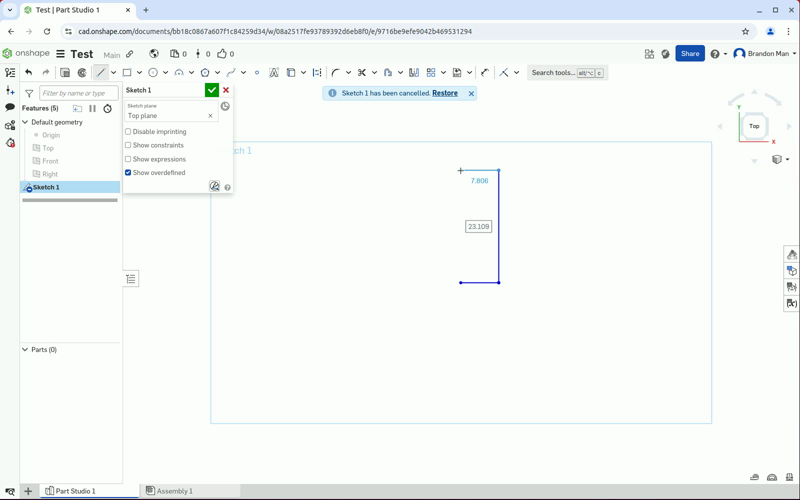
click(460, 170)
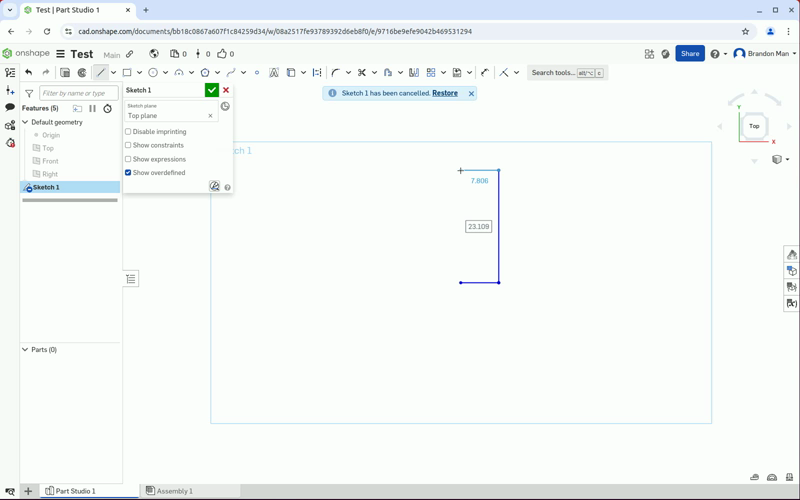
key_up(shift)
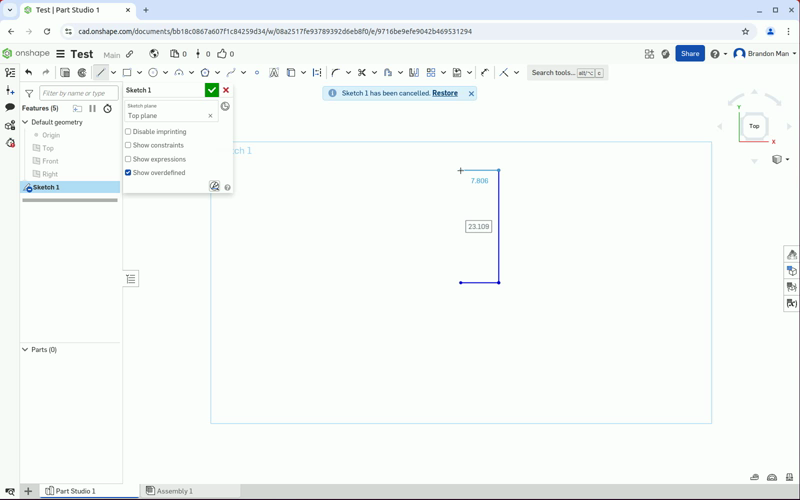
key_down(shift)
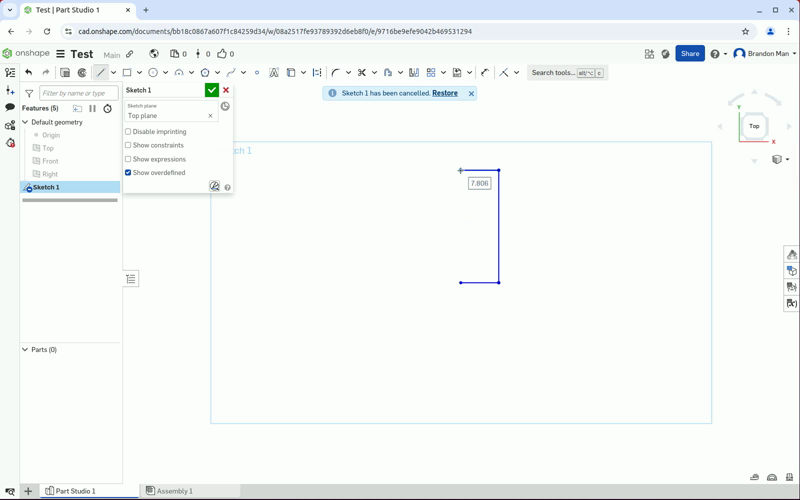
mouse_move(460, 282)
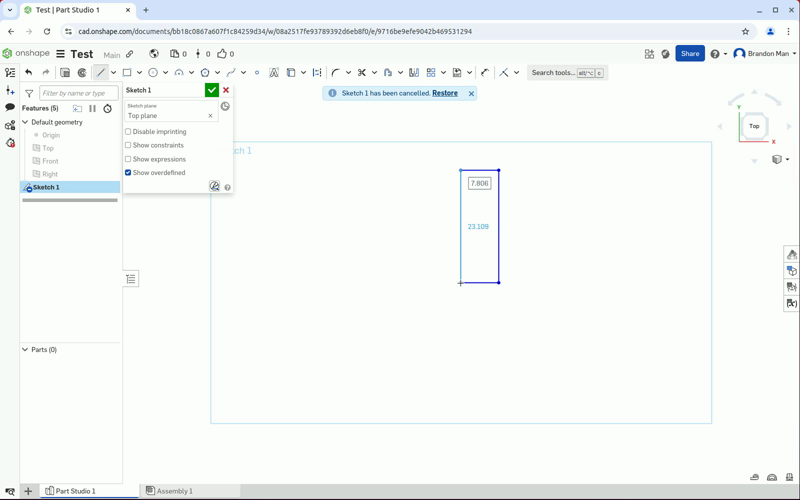
key_up(shift)
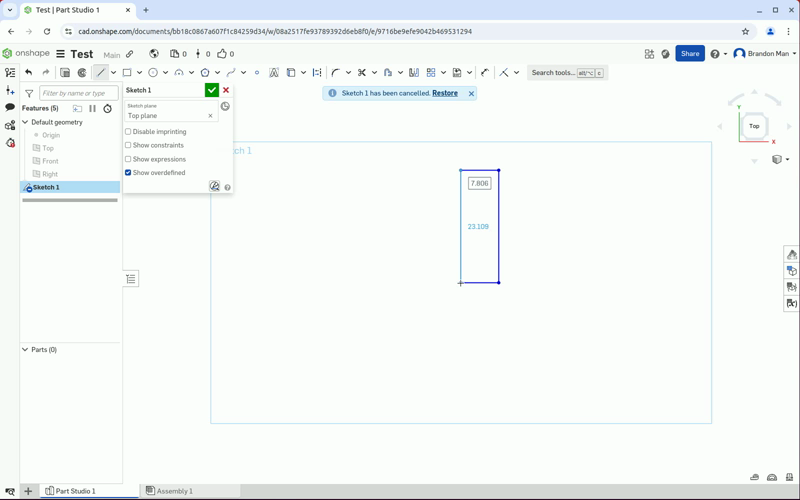
click(460, 282)
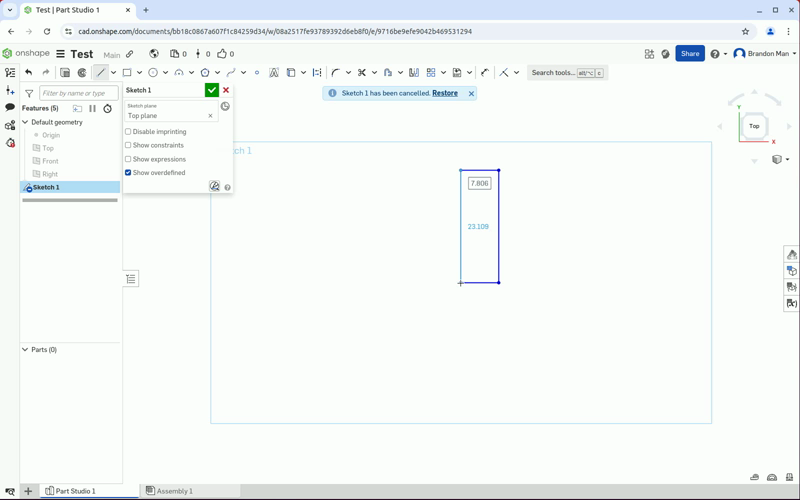
key(esc)
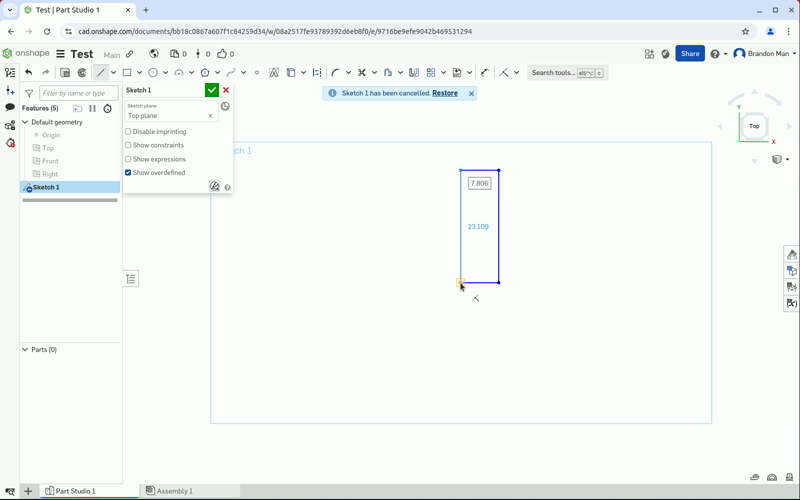
mouse_move(479, 275)
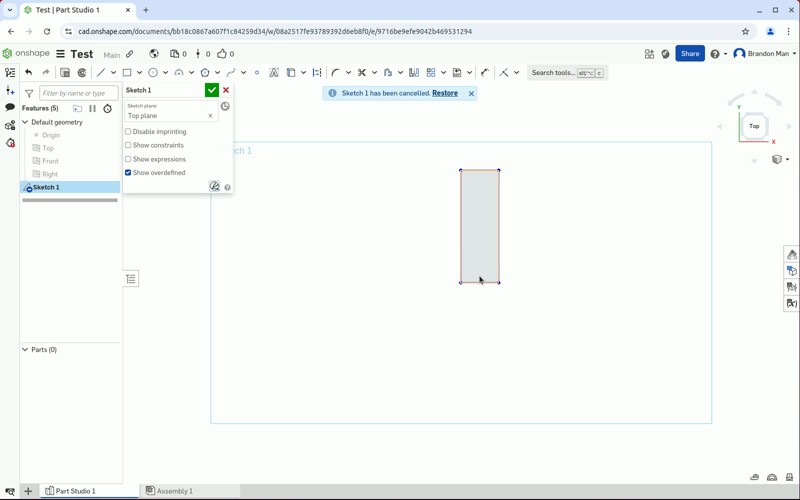
click(479, 275)
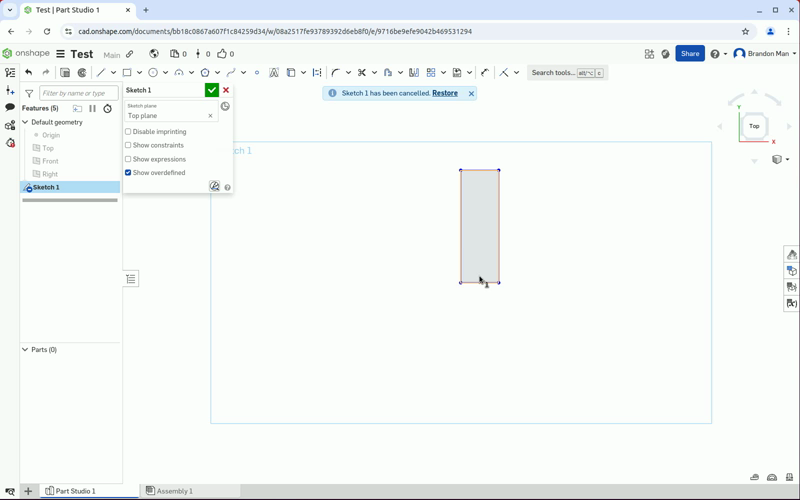
mouse_move(73, 352)
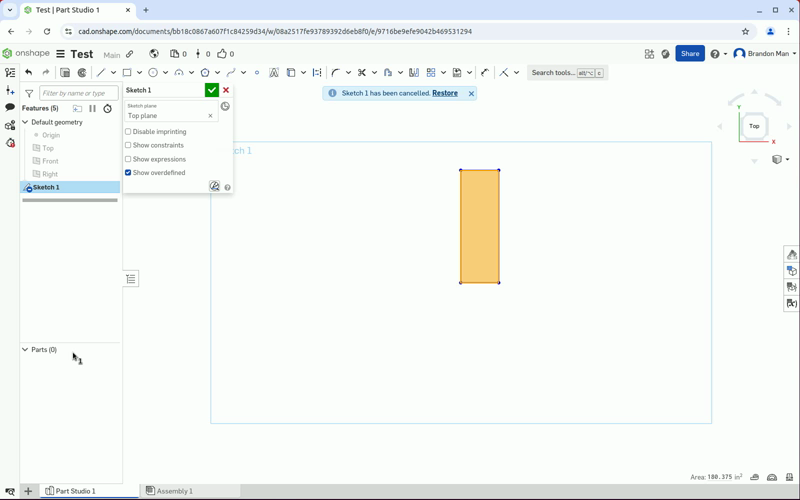
key(shift+y)
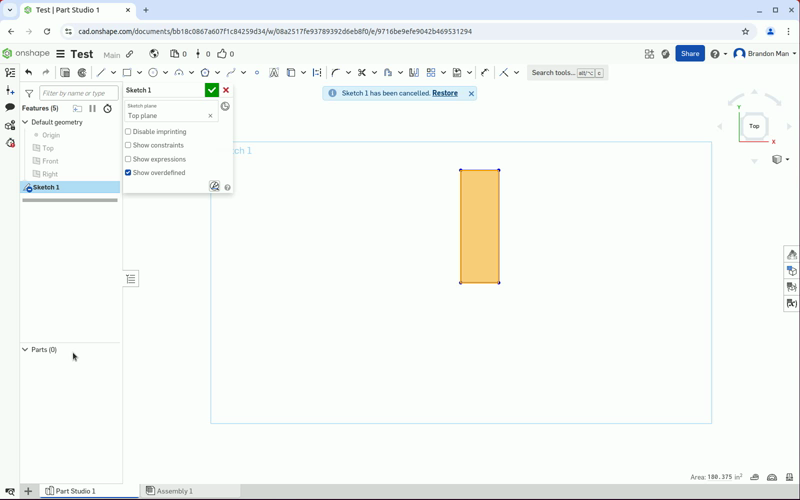
key(shift+e)
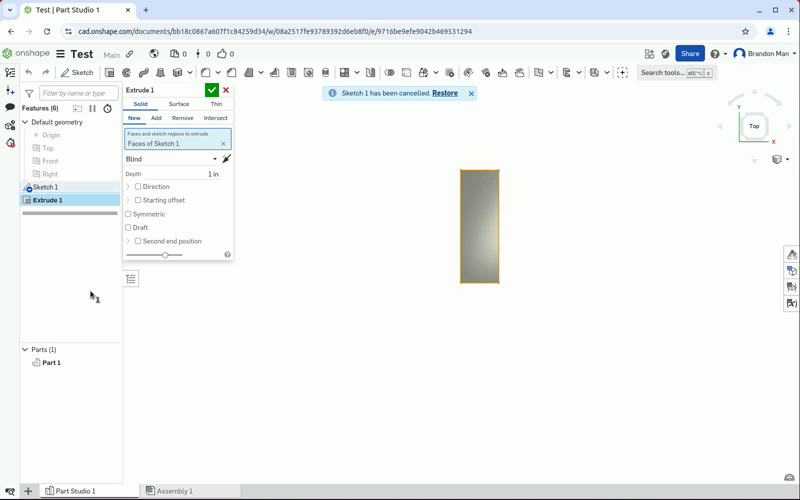
mouse_move(143, 106)
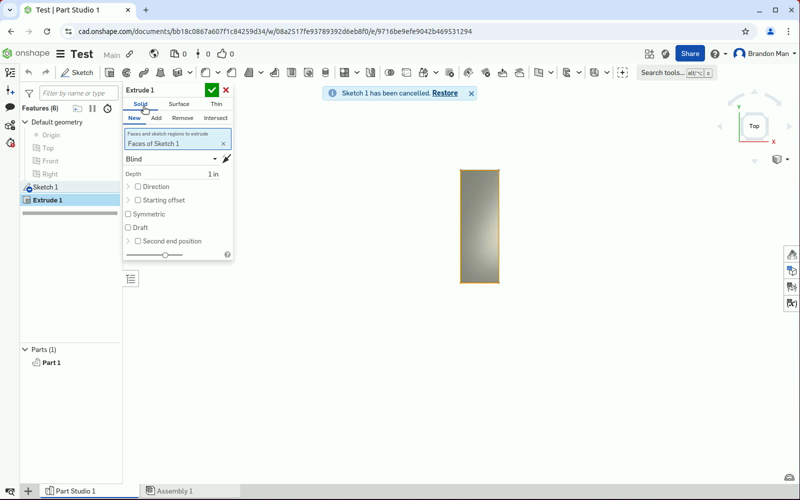
click(143, 106)
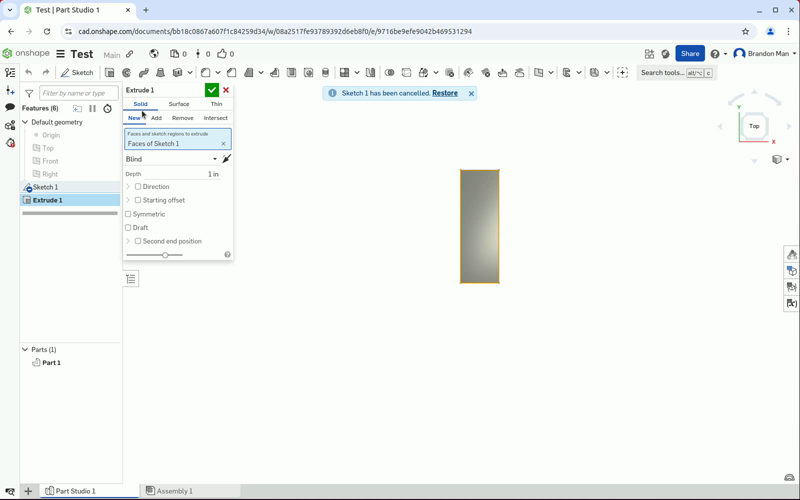
mouse_move(137, 120)
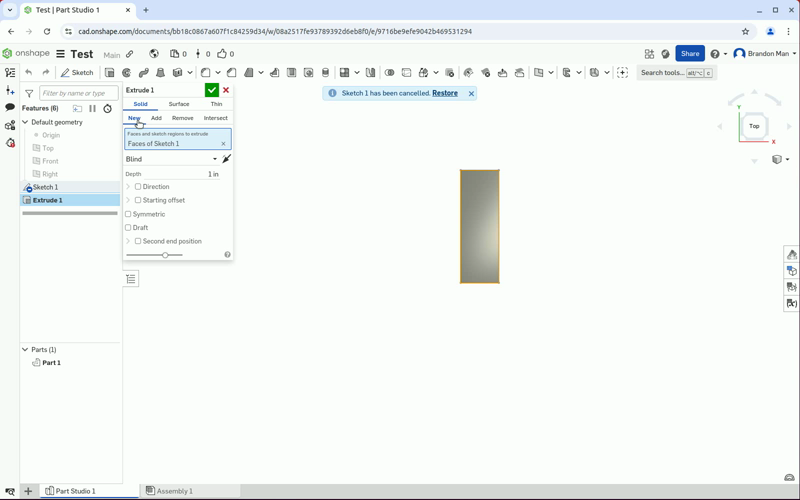
click(137, 120)
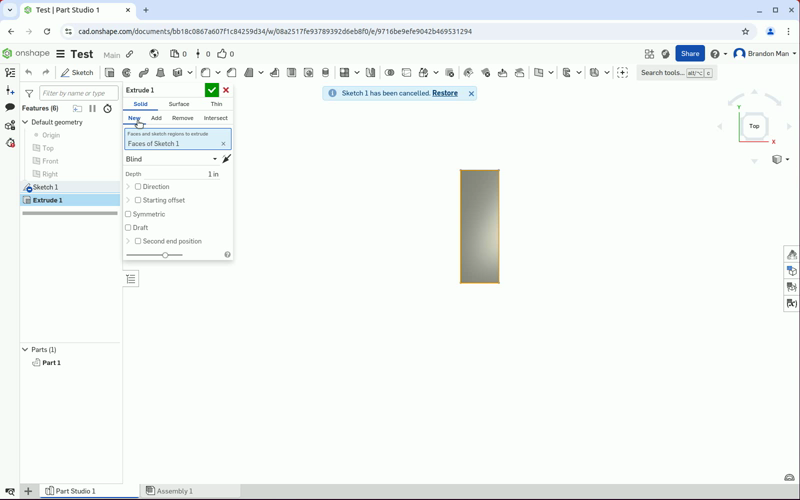
key(tab, 4)
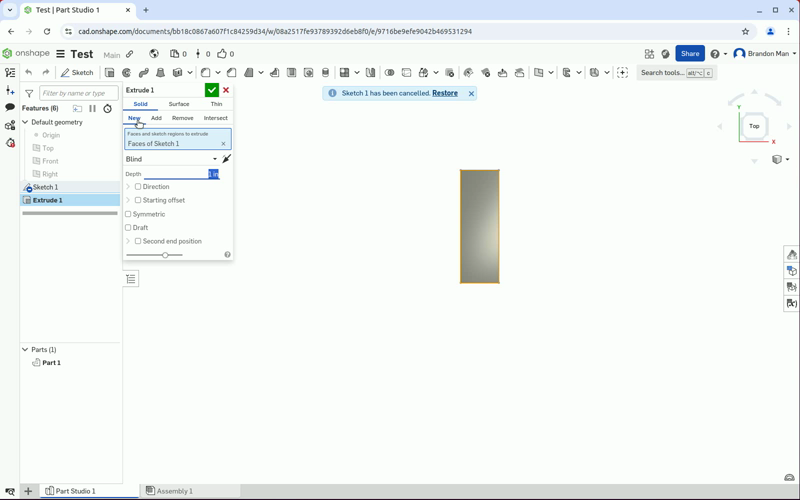
text(0.722)
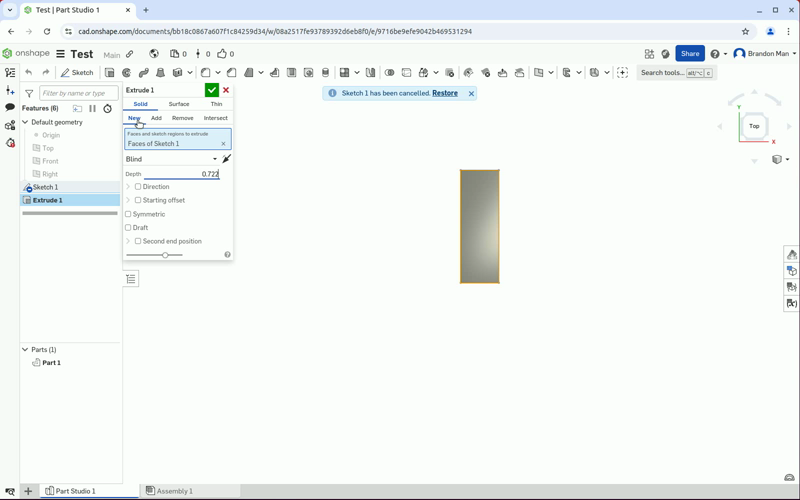
key(enter)
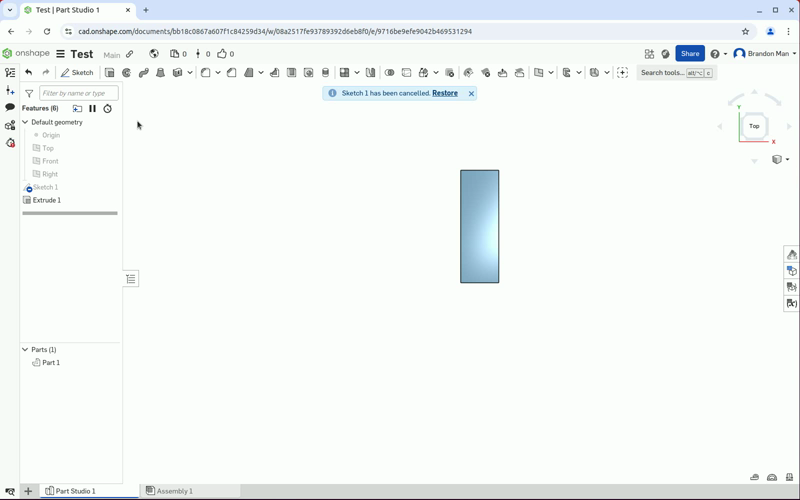
key(shift+h)
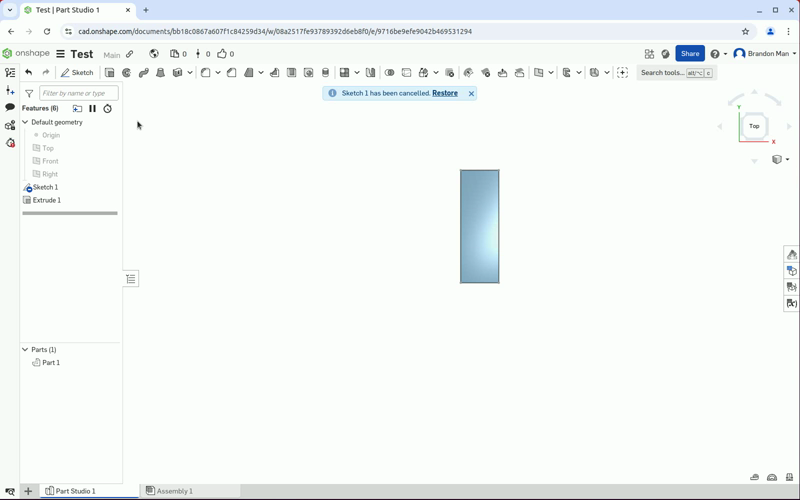
key(shift+h)
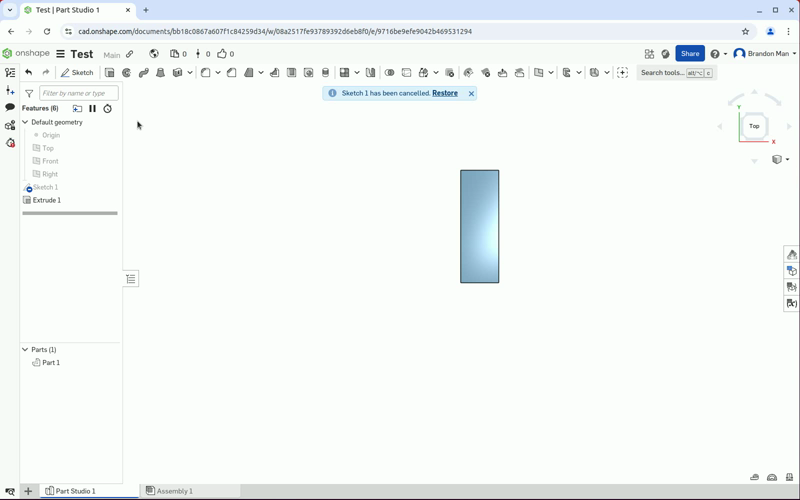
mouse_move(73, 189)
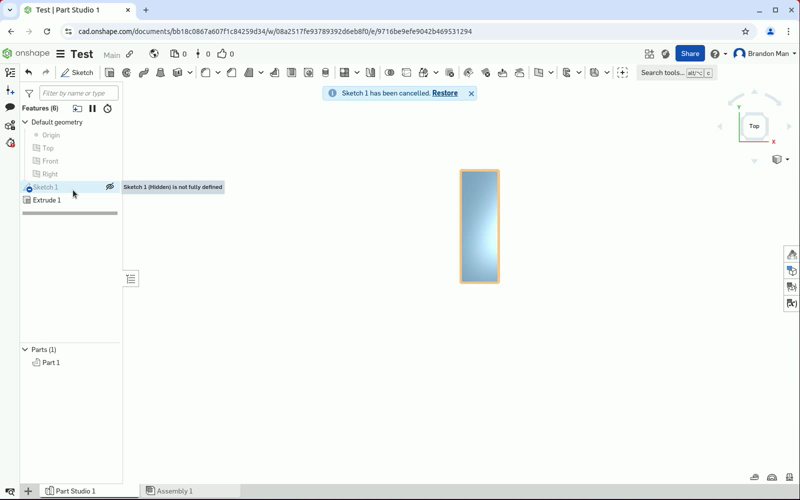
click(73, 189)
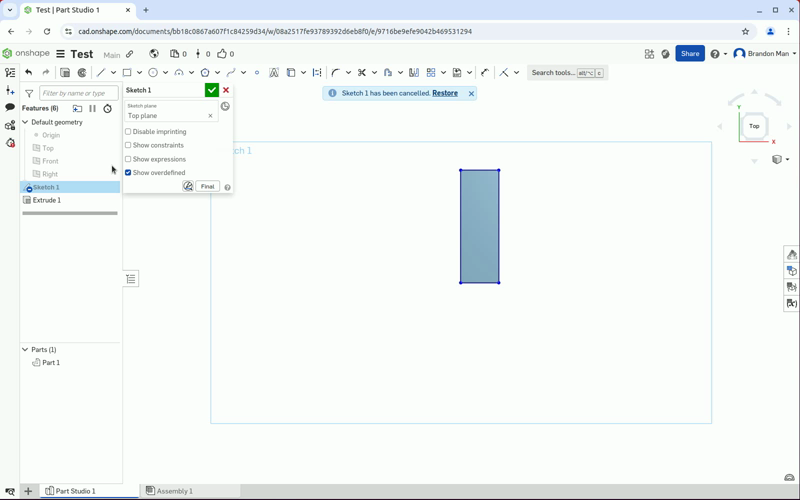
mouse_move(229, 92)
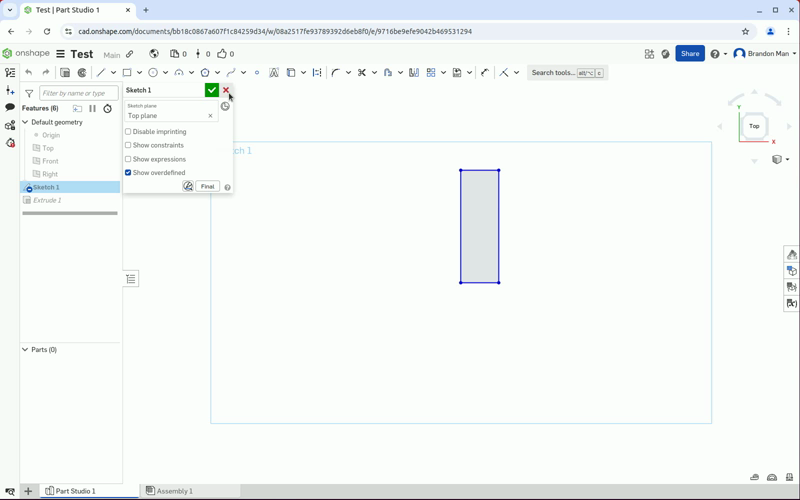
click(229, 92)
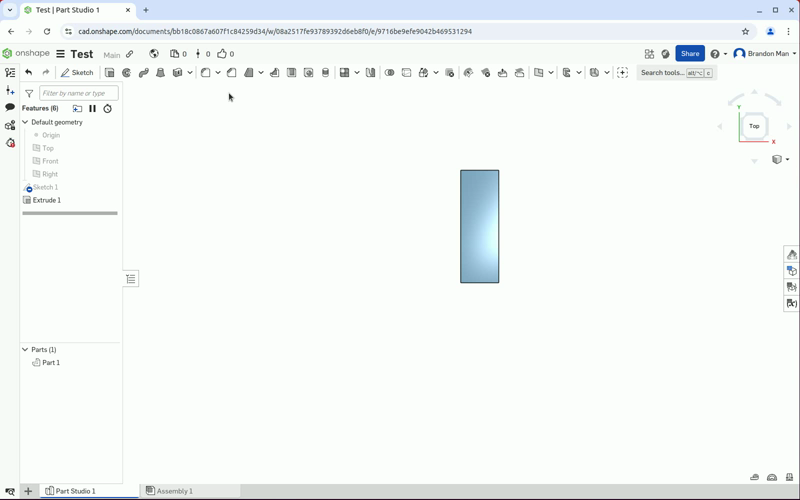
mouse_move(541, 75)
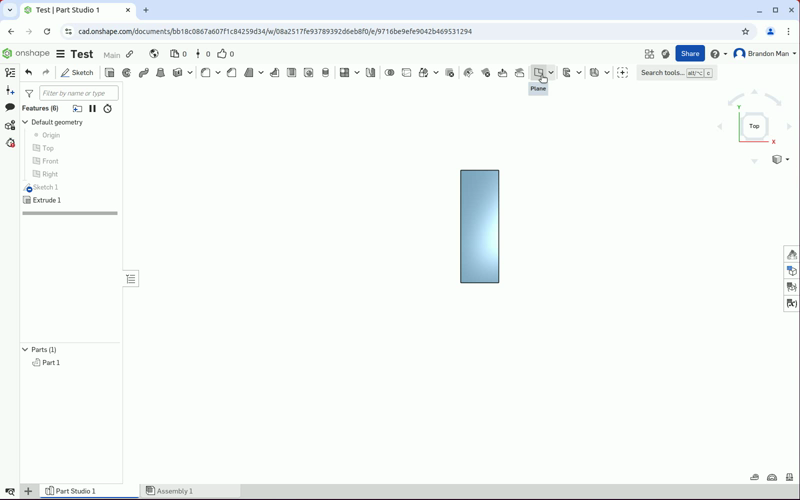
click(541, 75)
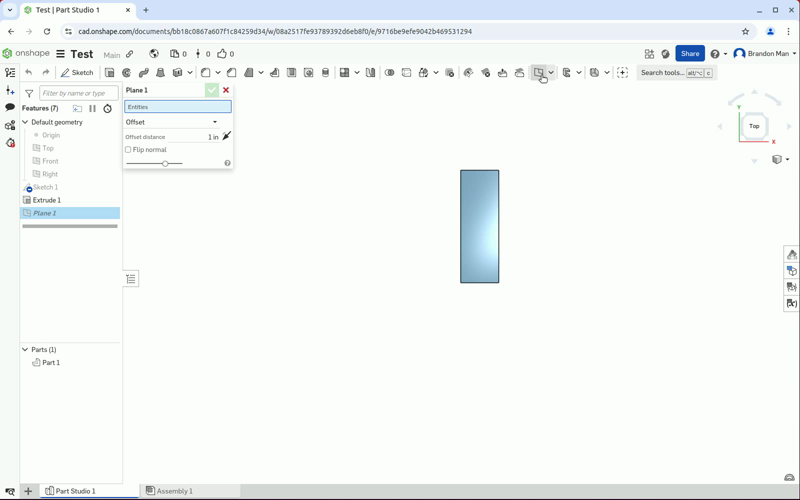
mouse_move(73, 150)
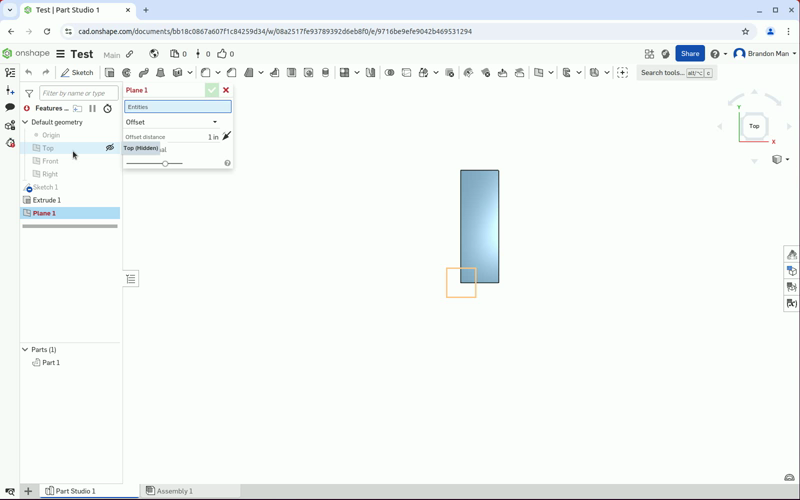
click(73, 150)
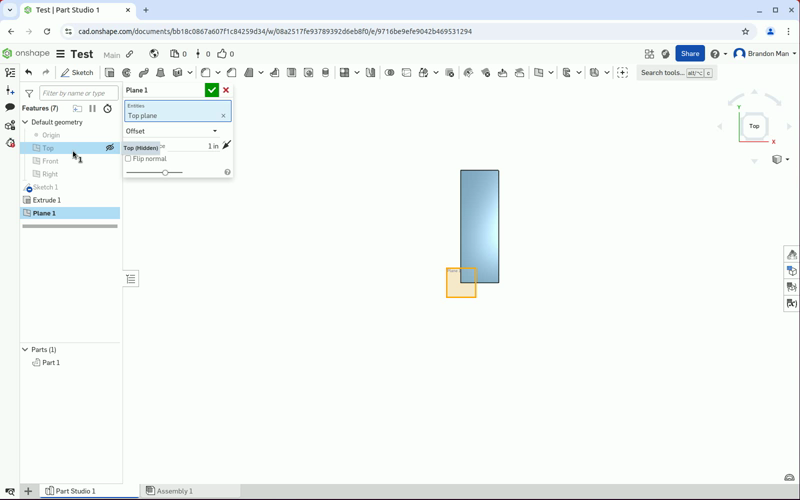
key(tab, 2)
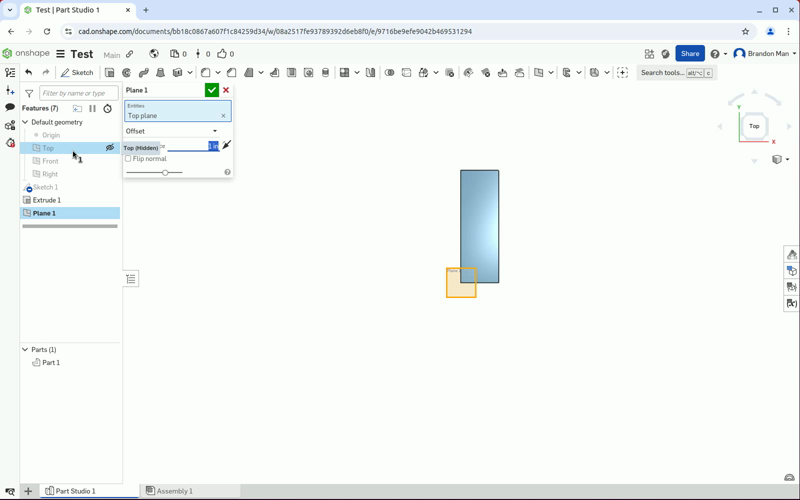
text(0.709)
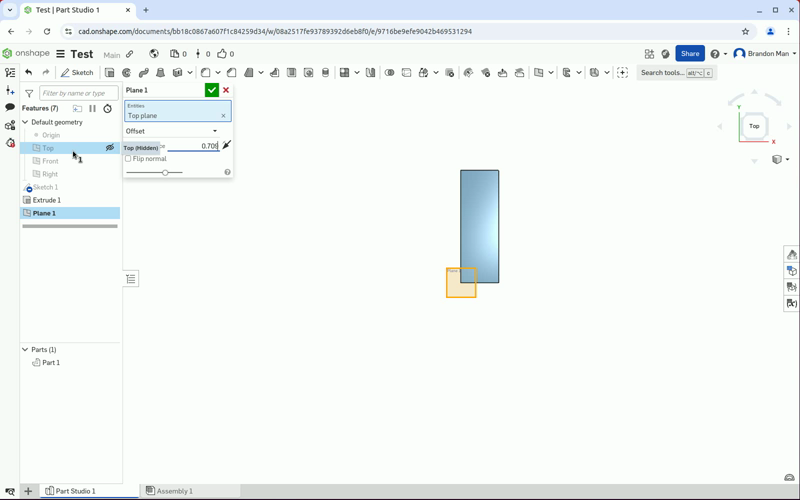
key(enter, 2)
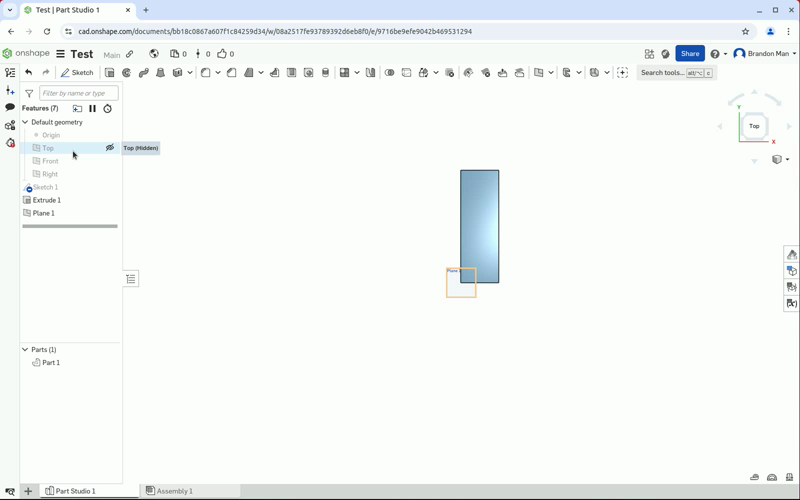
key(shift+s)
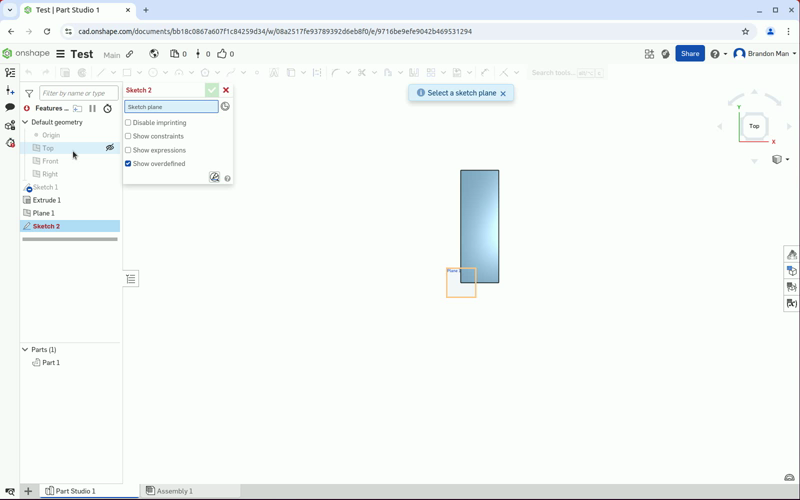
mouse_move(73, 215)
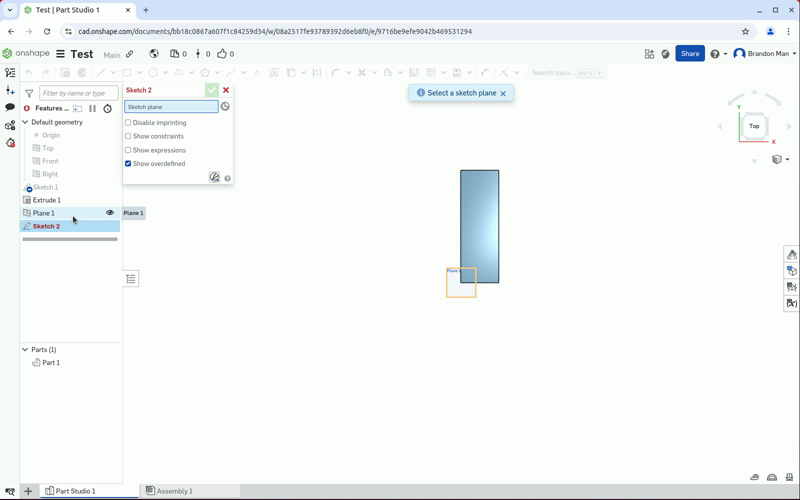
click(73, 215)
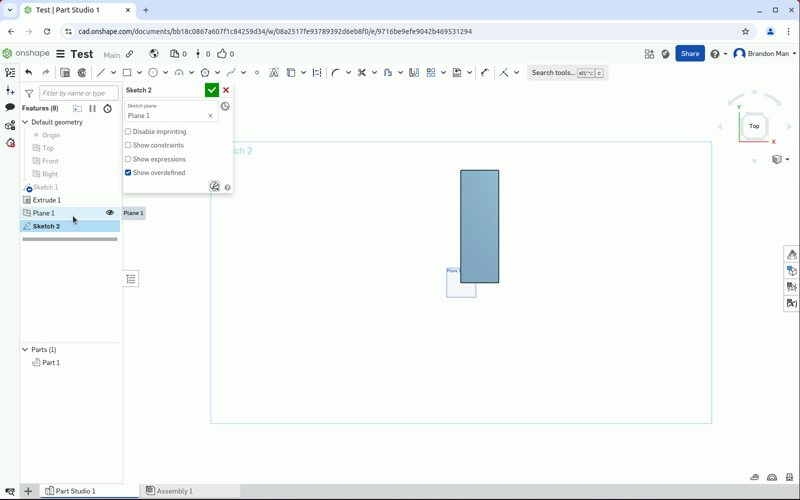
mouse_move(73, 352)
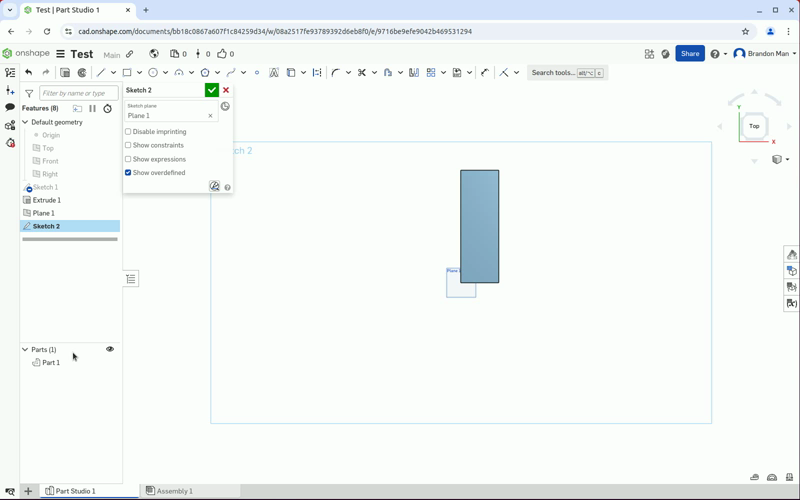
key(y)
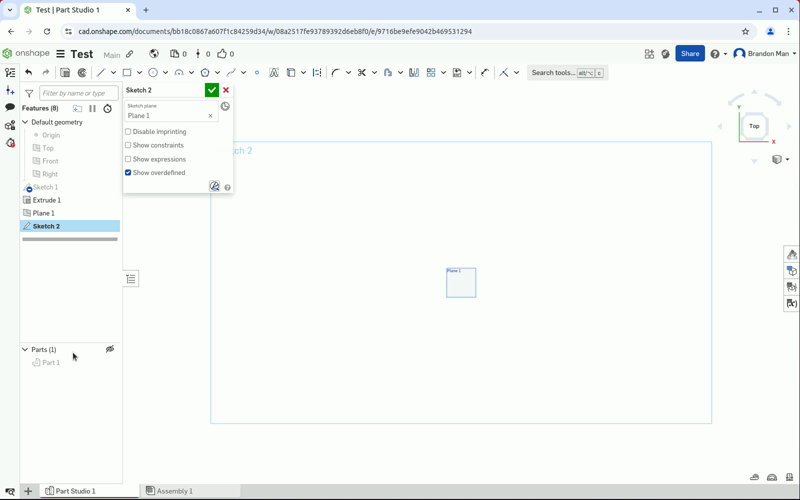
key(l)
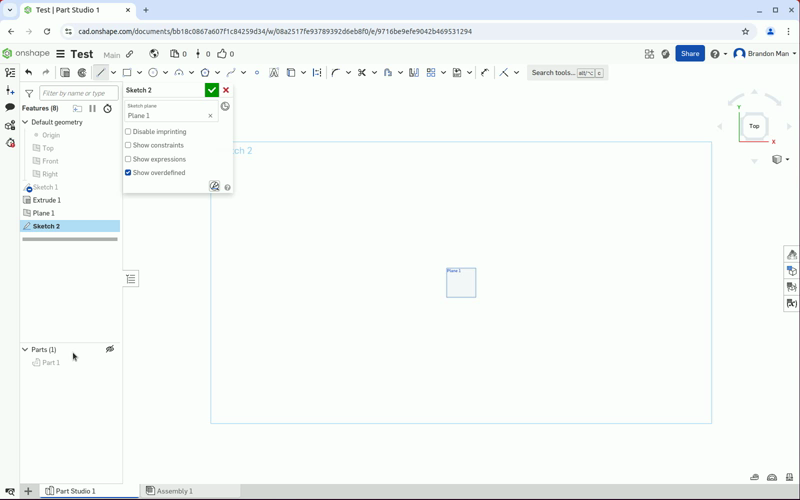
key_down(shift)
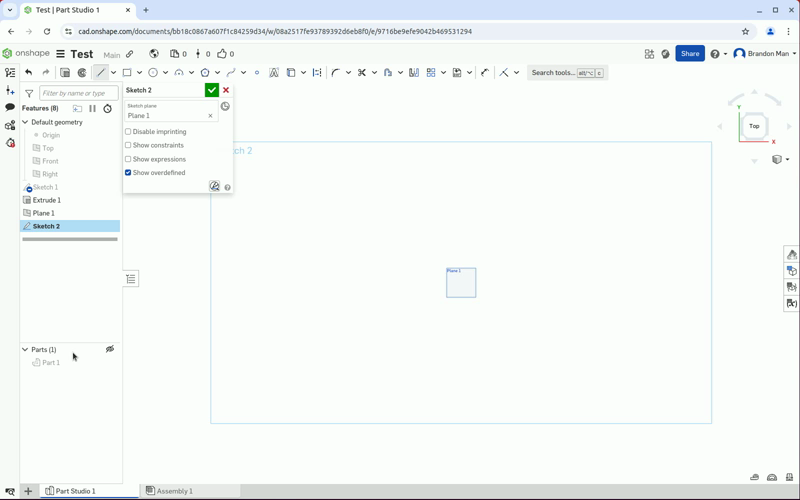
mouse_move(464, 282)
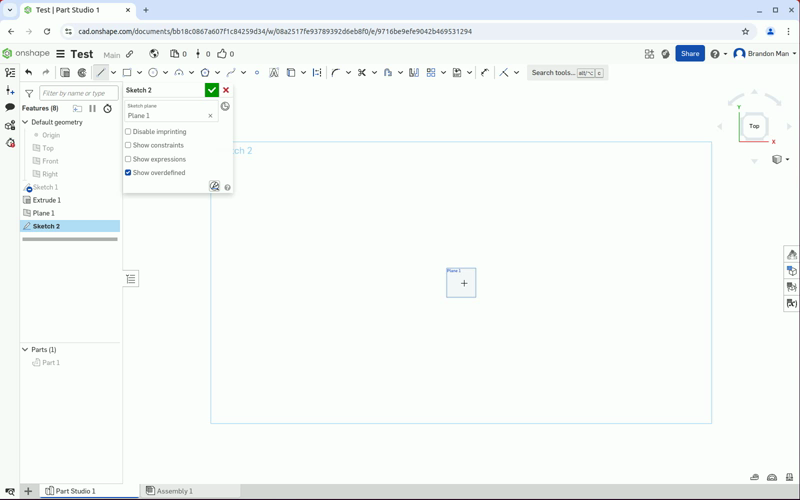
click(464, 282)
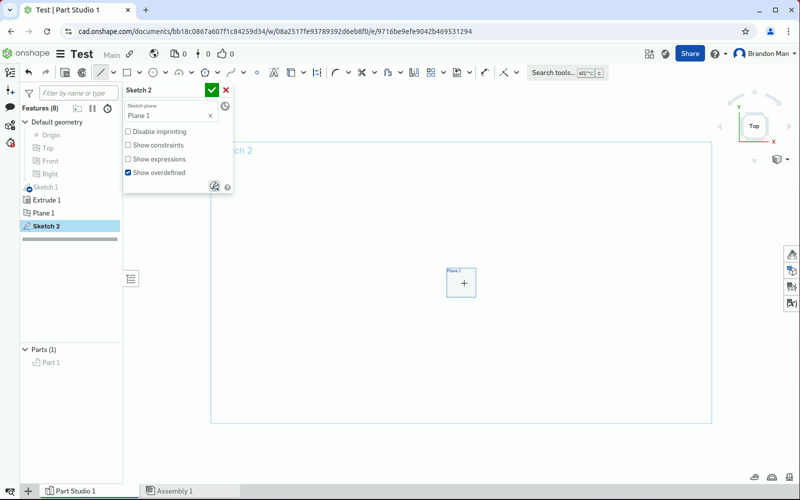
key_up(shift)
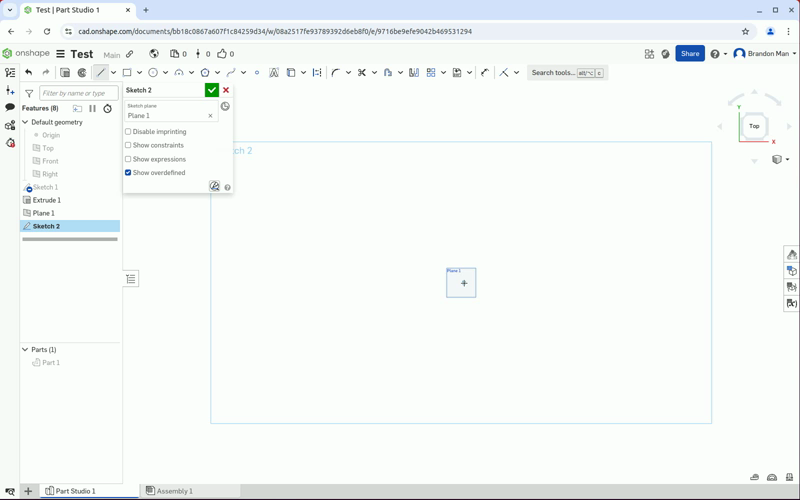
key_down(shift)
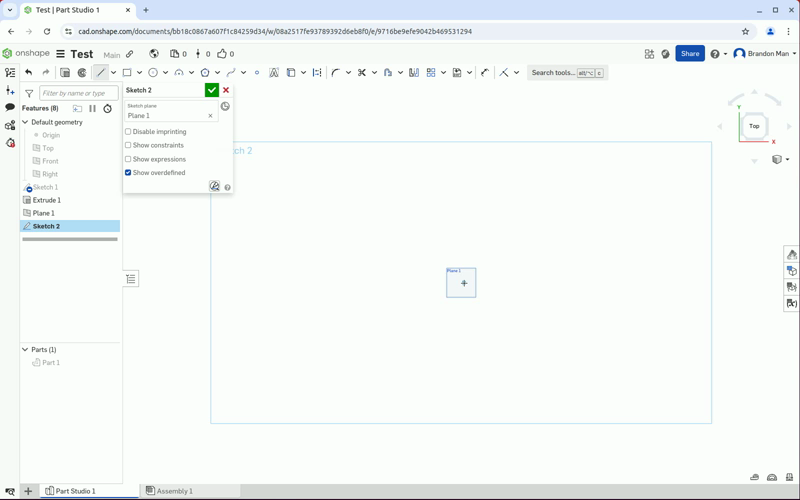
mouse_move(494, 282)
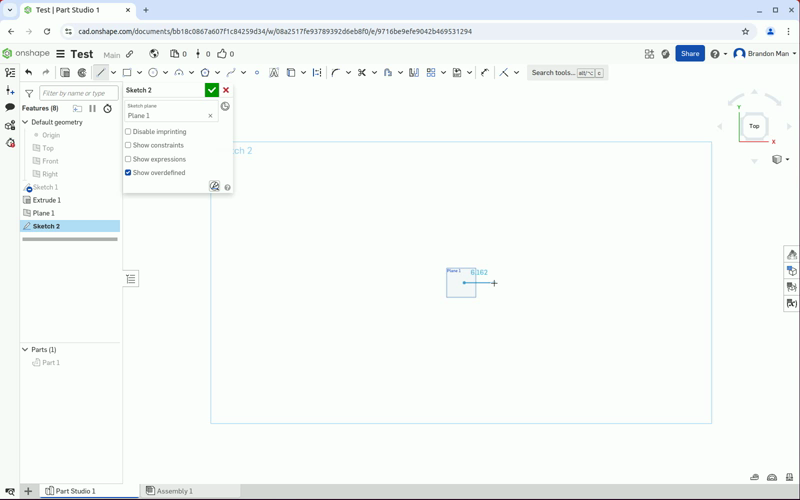
mouse_move(466, 282)
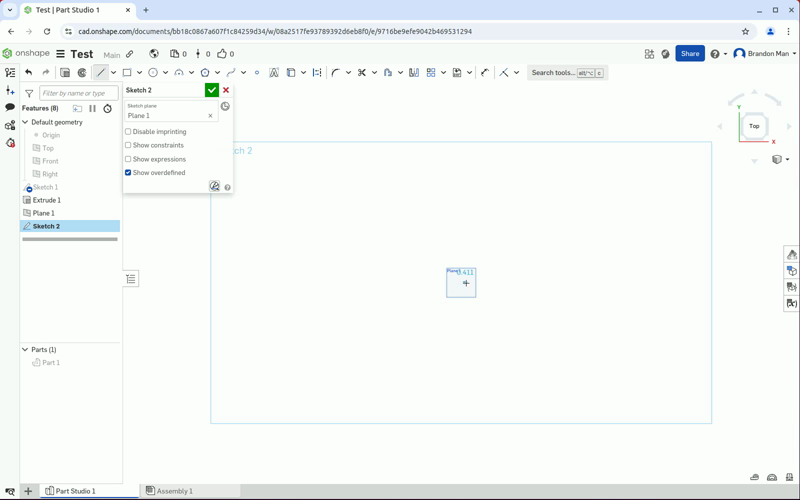
scroll(6)
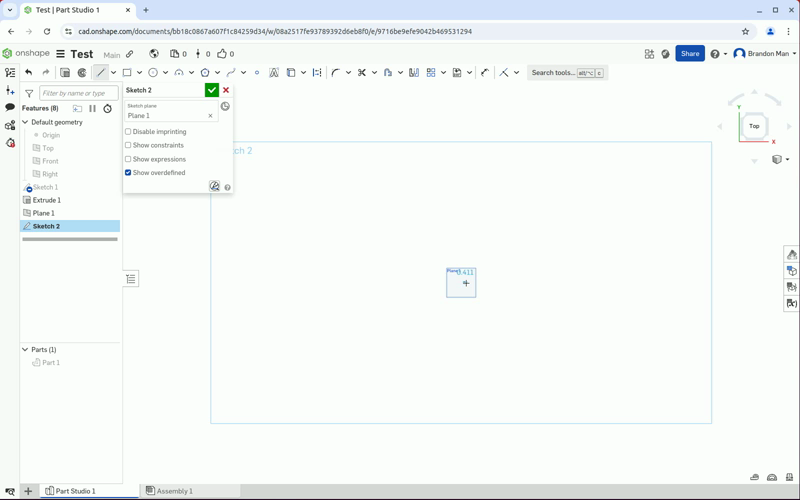
scroll(6)
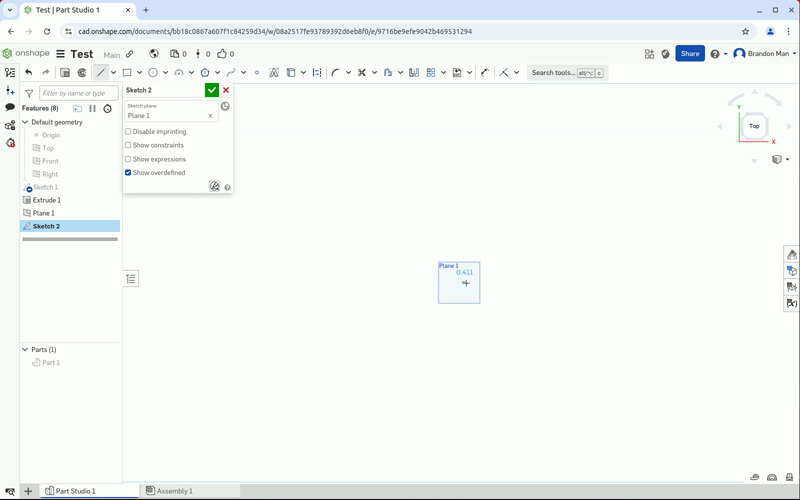
scroll(6)
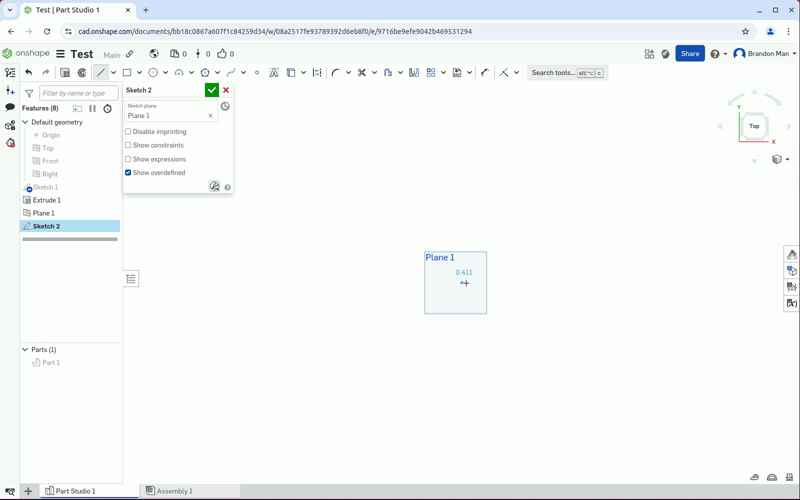
scroll(6)
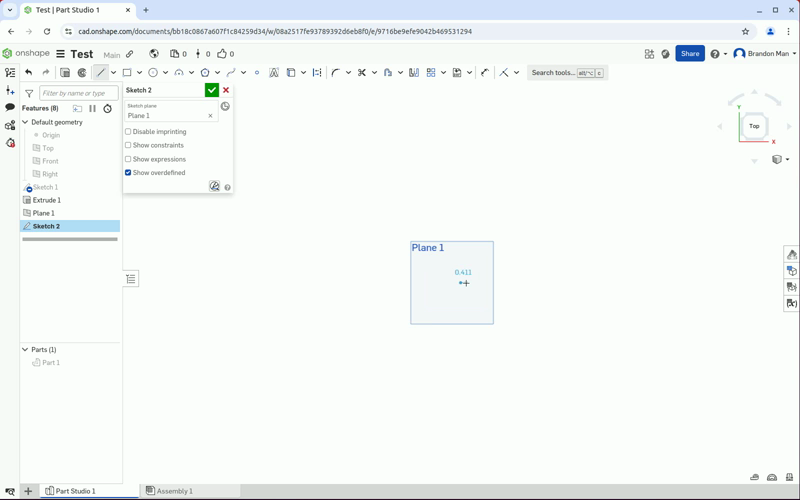
scroll(6)
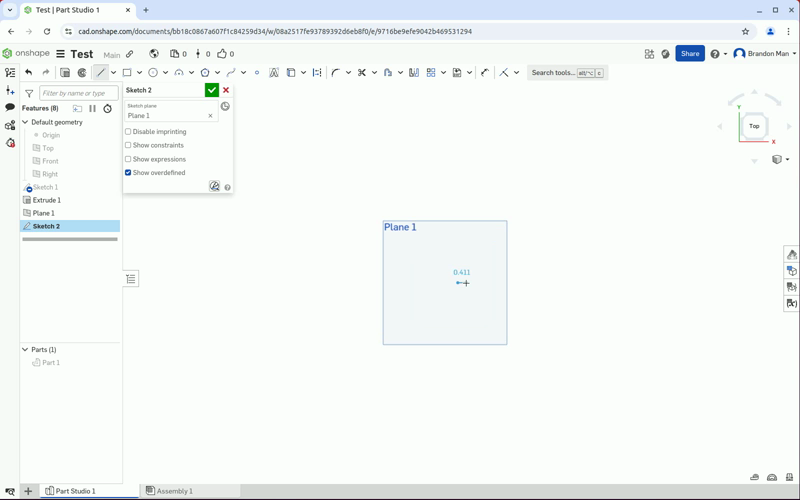
scroll(6)
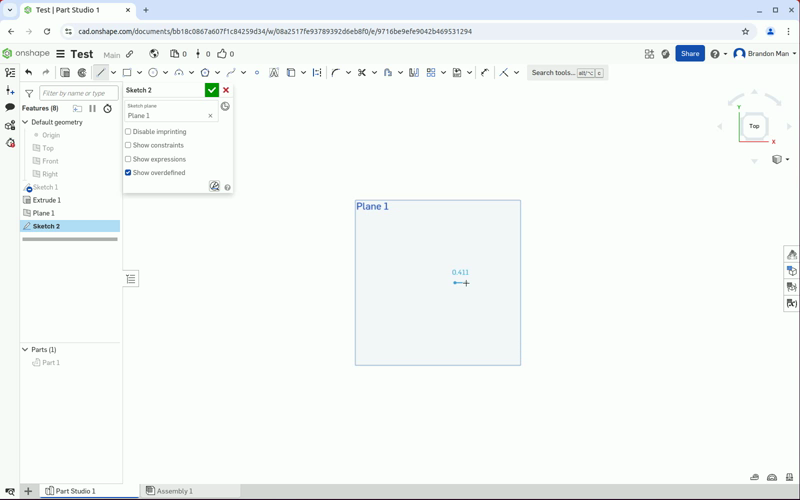
scroll(6)
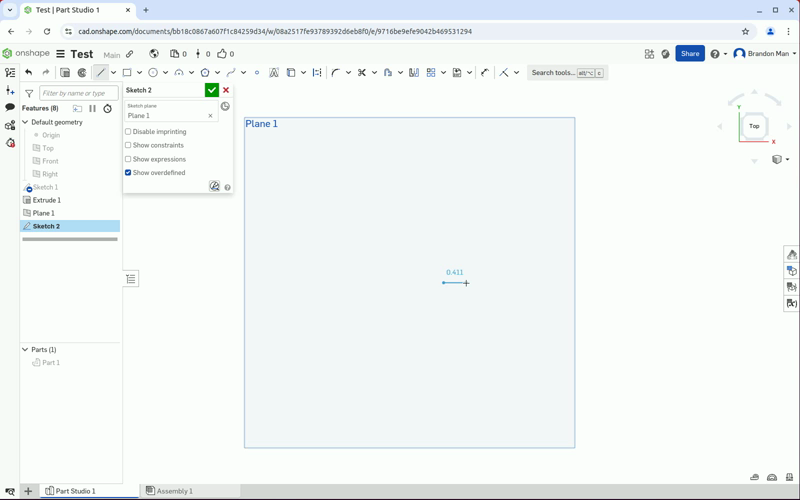
click(466, 282)
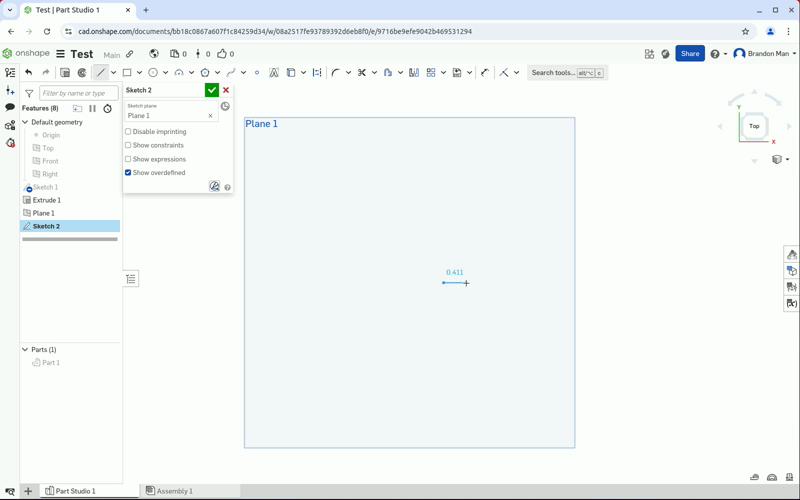
scroll(-6)
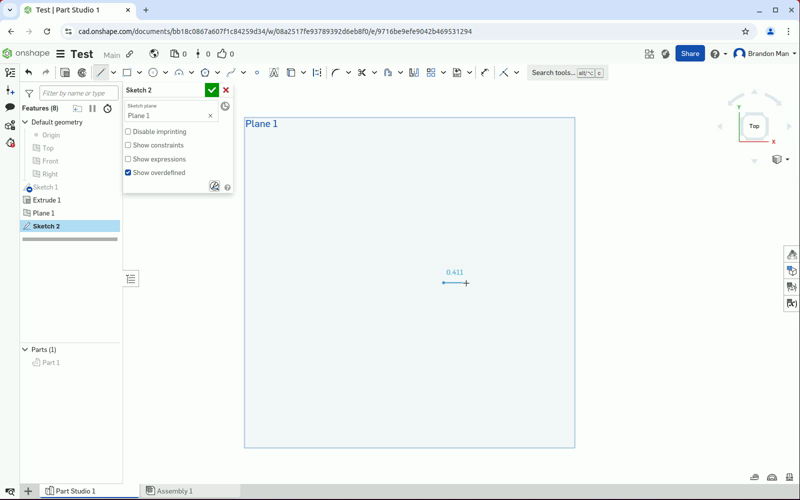
scroll(-6)
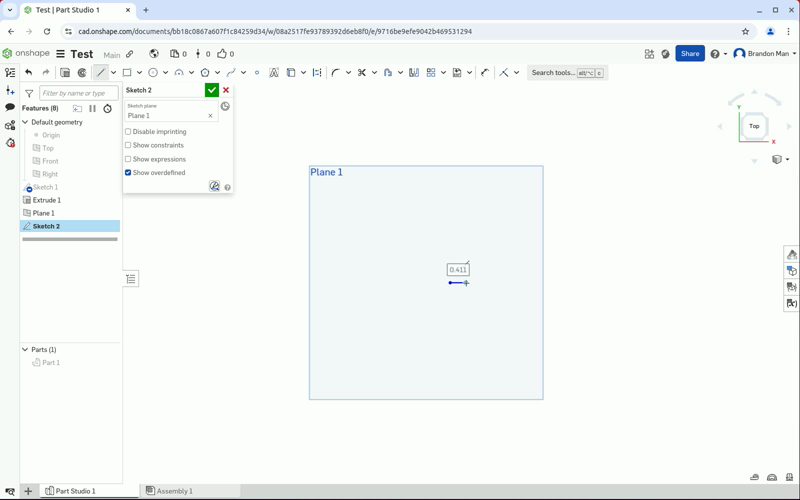
scroll(-6)
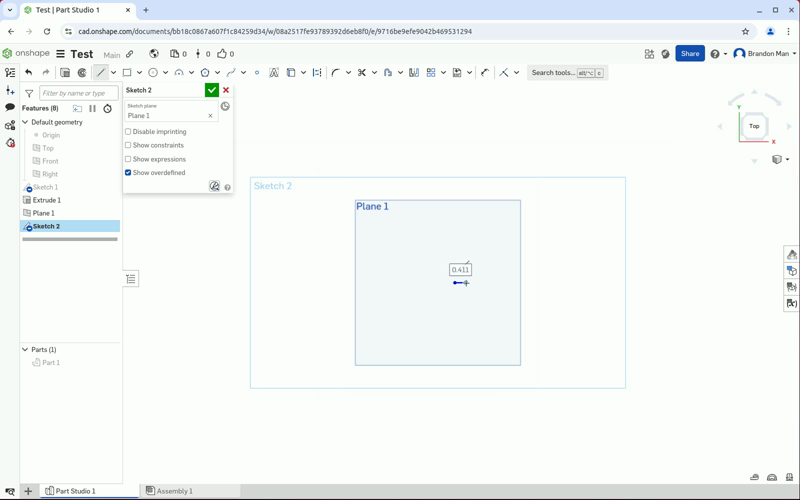
scroll(-6)
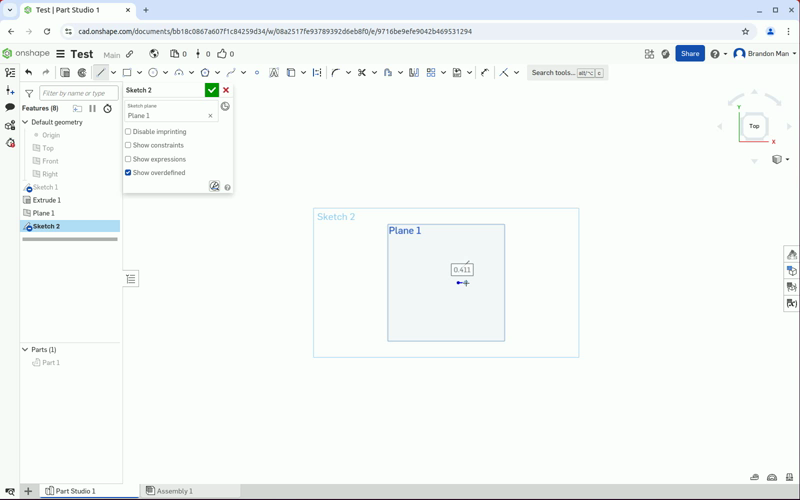
scroll(-6)
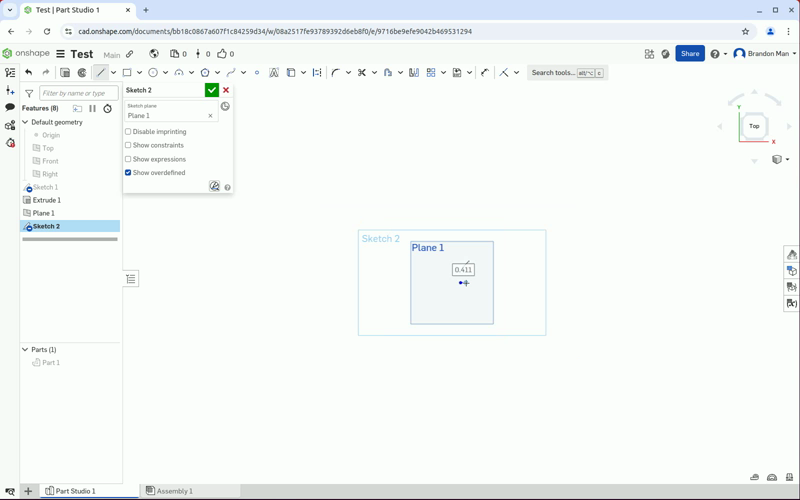
scroll(-6)
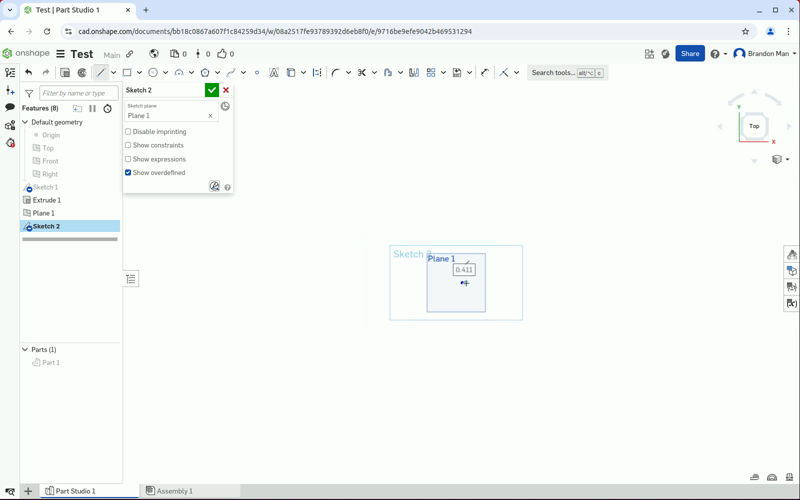
scroll(-6)
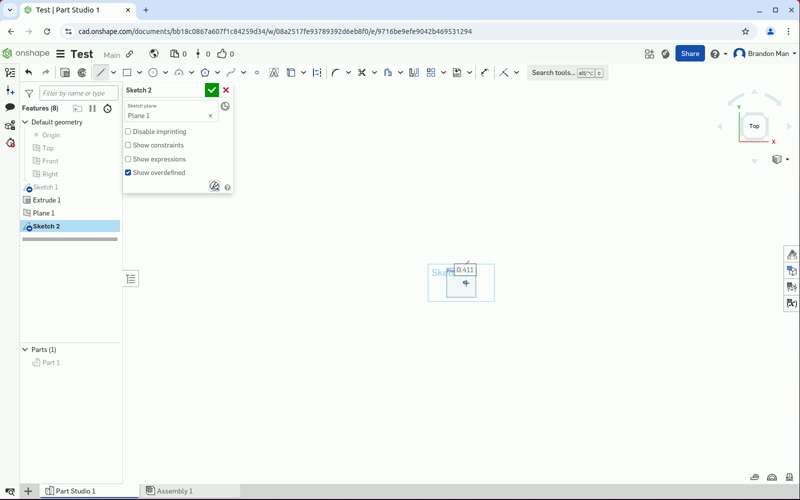
key_up(shift)
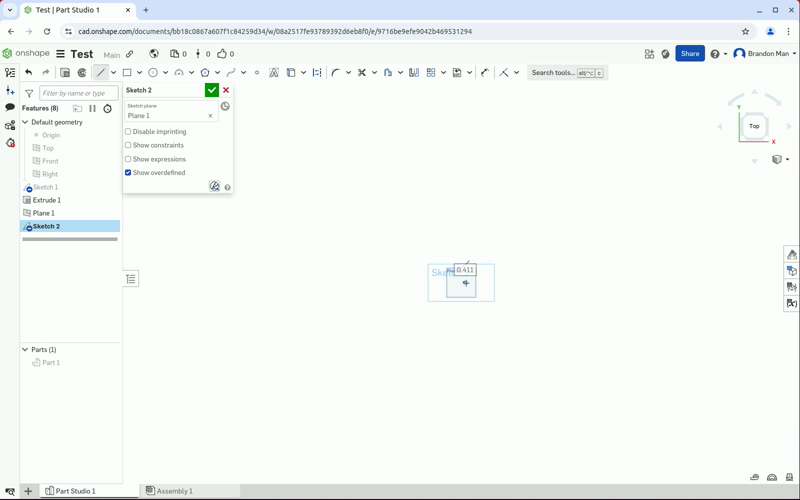
key_down(shift)
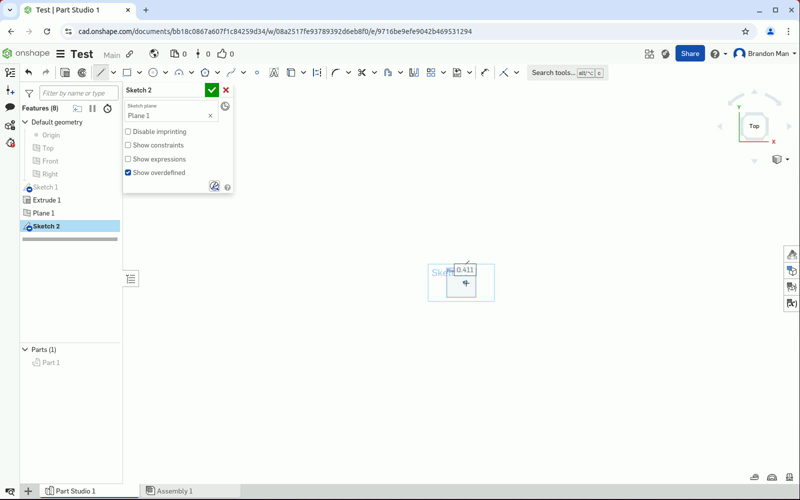
mouse_move(466, 170)
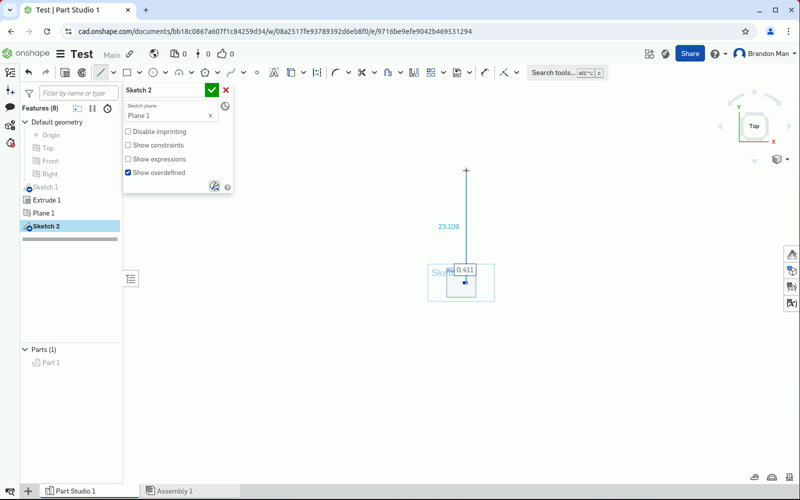
click(466, 170)
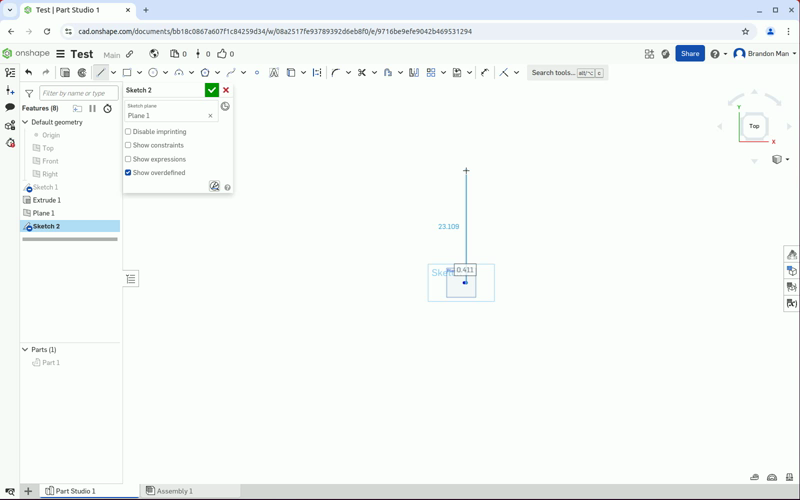
key_up(shift)
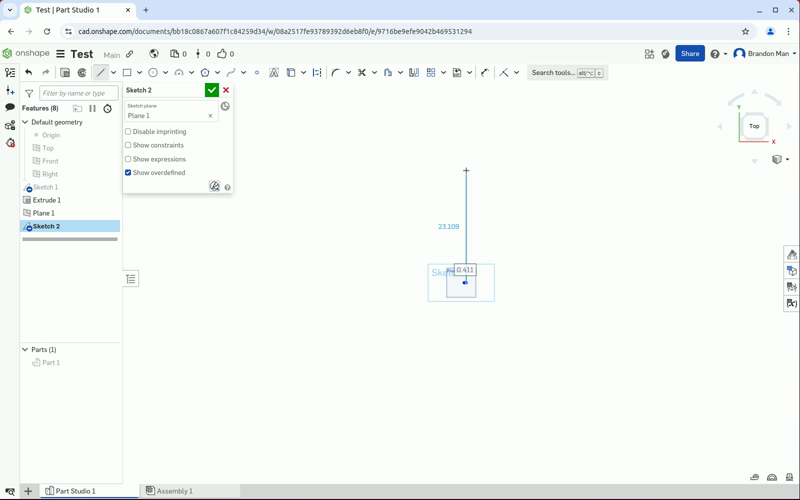
key_down(shift)
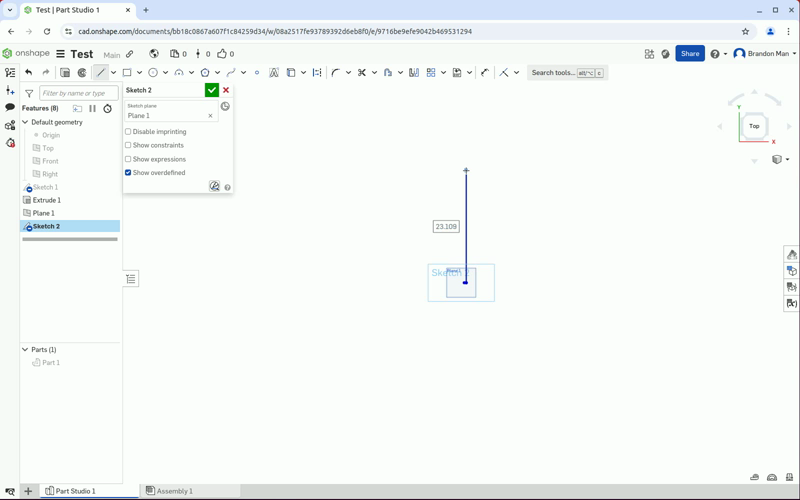
mouse_move(496, 170)
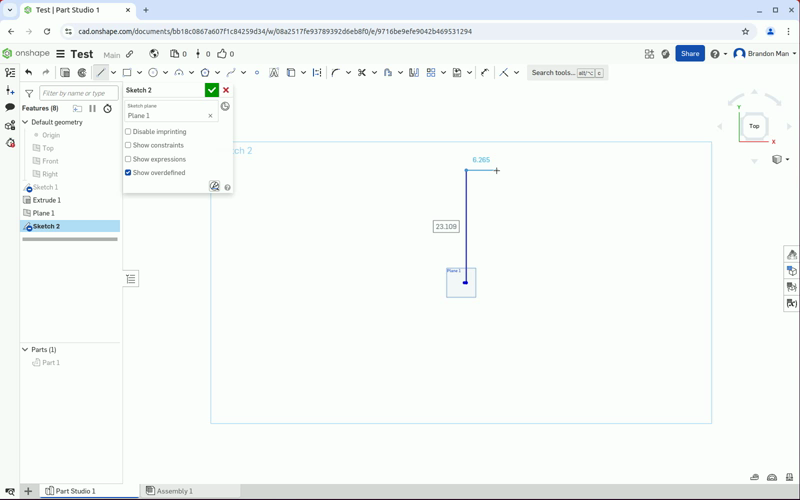
mouse_move(464, 170)
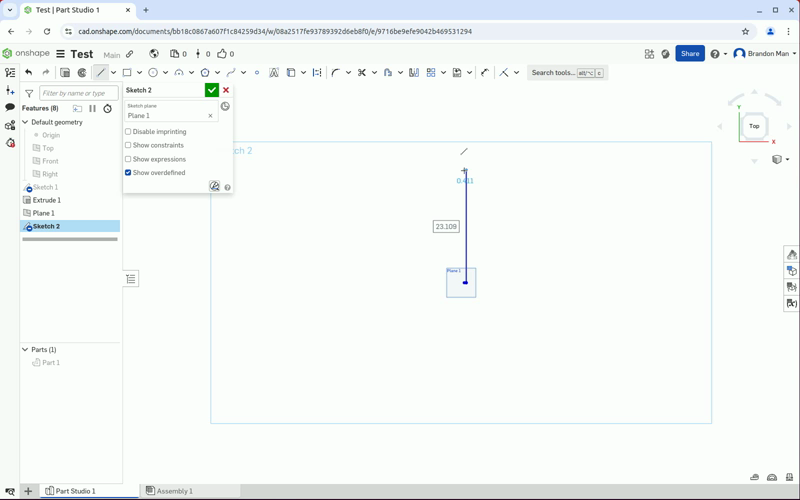
scroll(6)
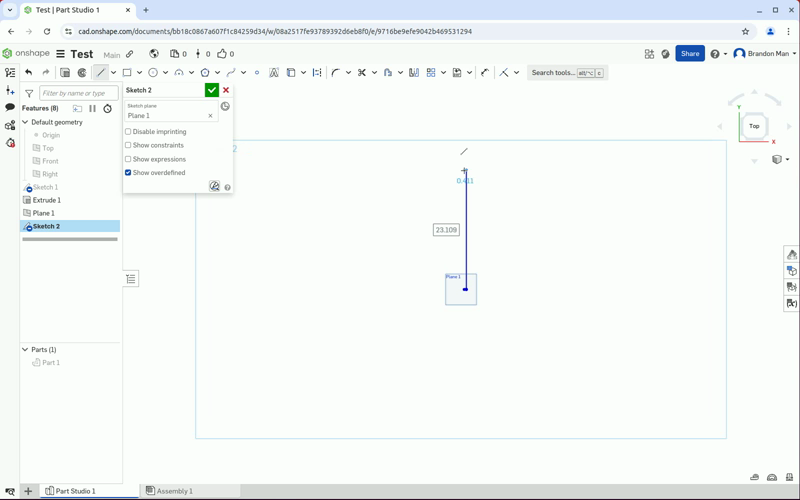
scroll(6)
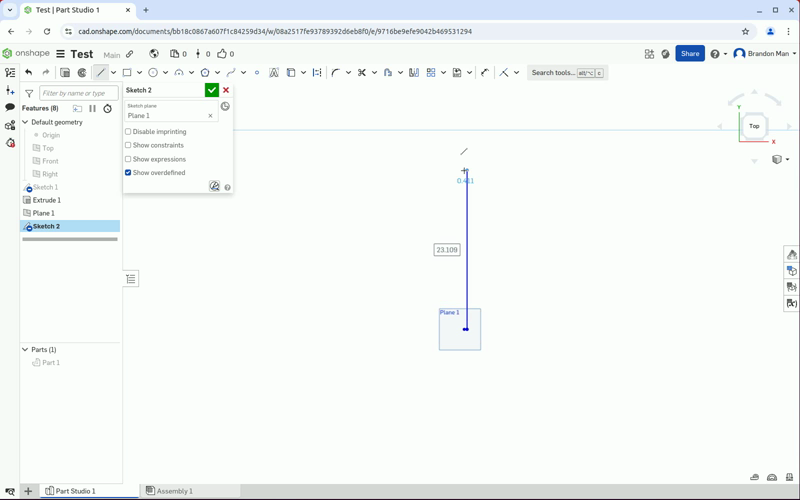
scroll(6)
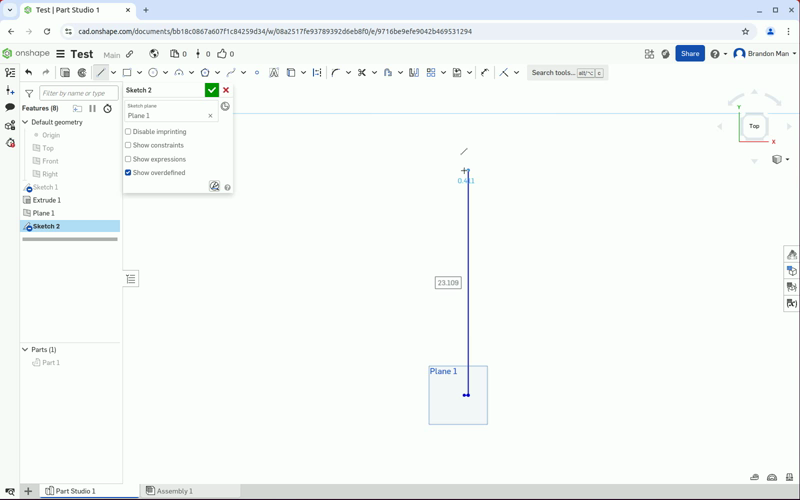
scroll(6)
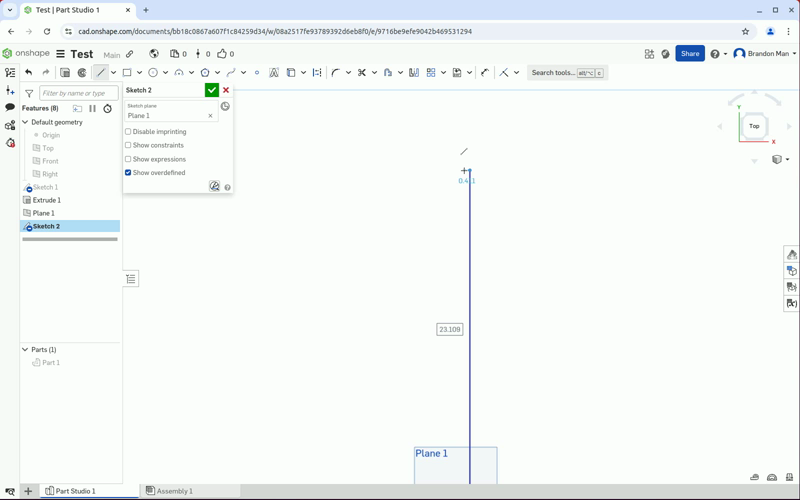
scroll(6)
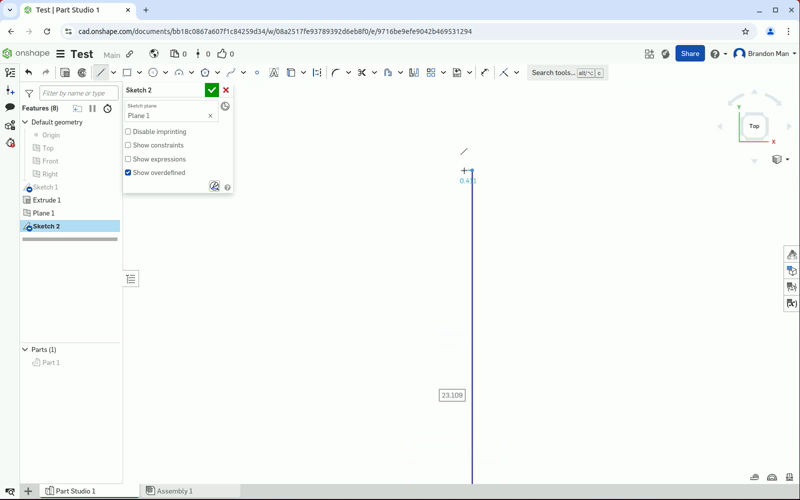
scroll(6)
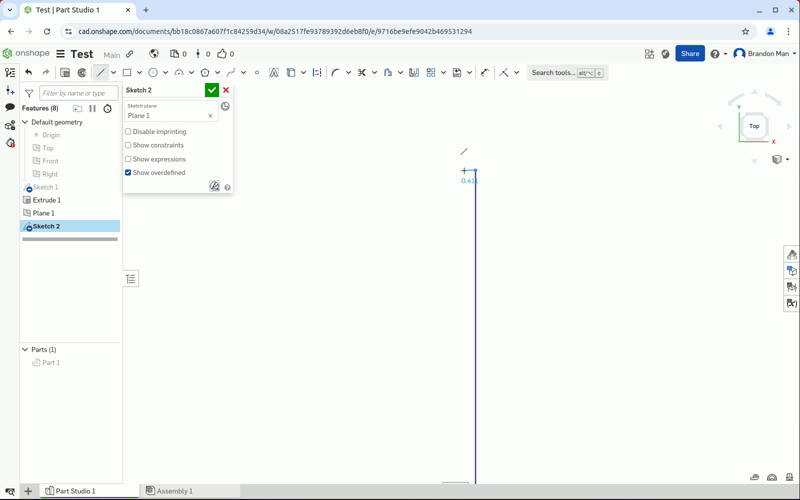
scroll(6)
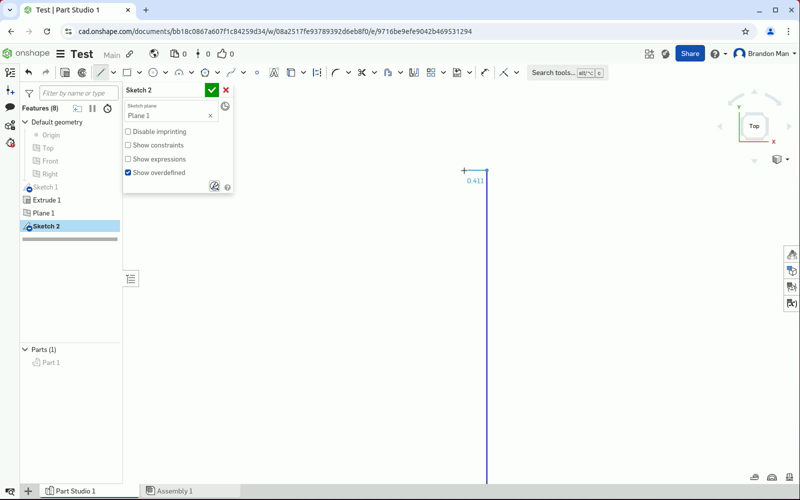
click(464, 170)
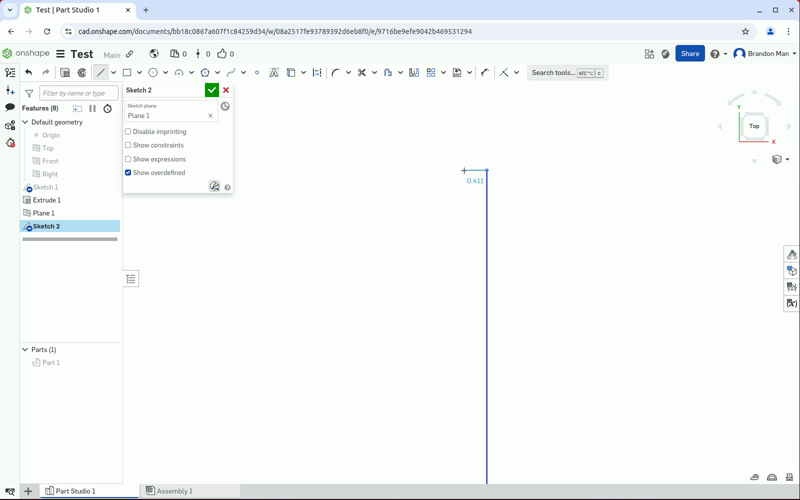
scroll(-6)
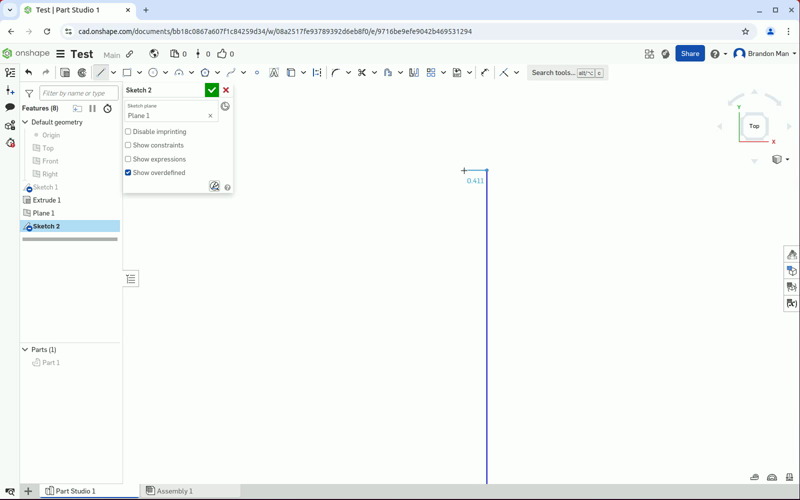
scroll(-6)
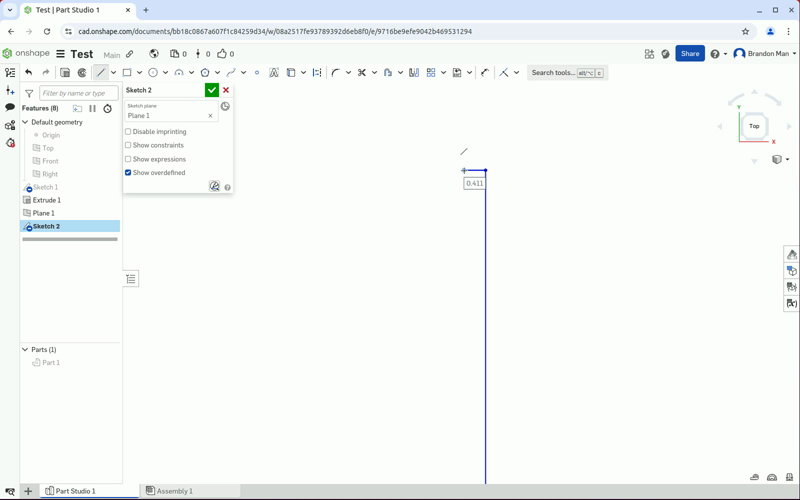
scroll(-6)
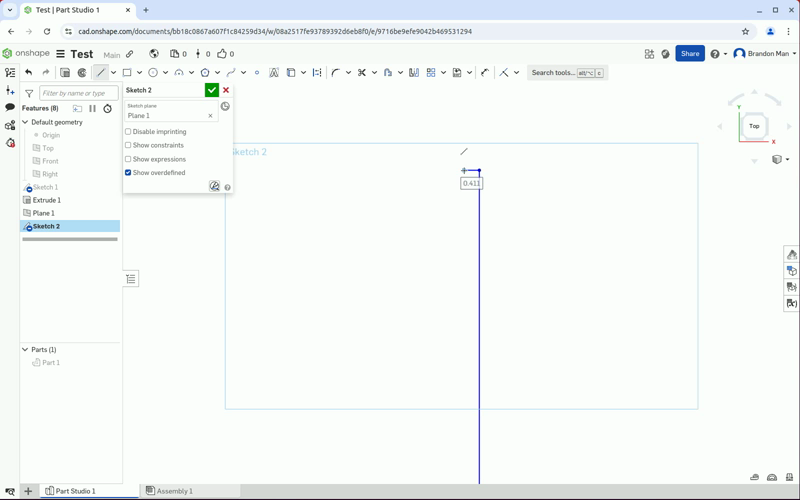
scroll(-6)
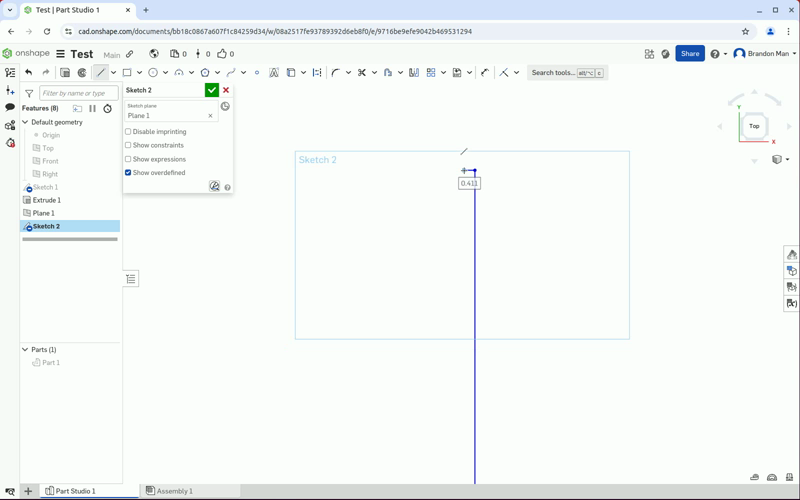
scroll(-6)
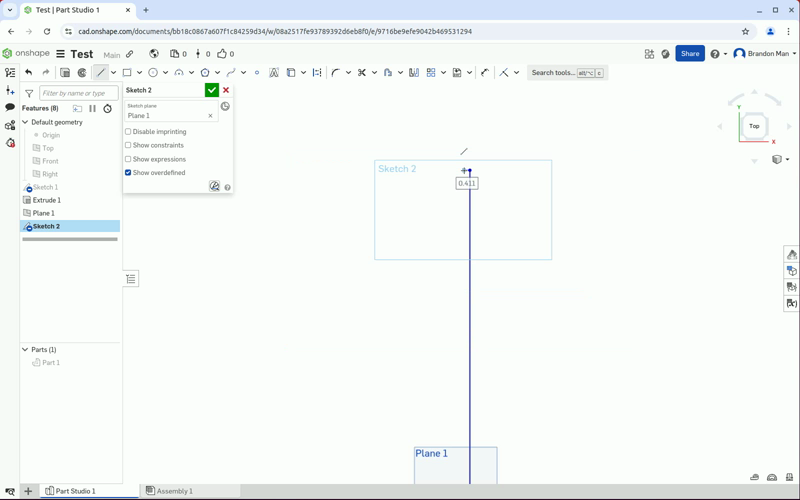
scroll(-6)
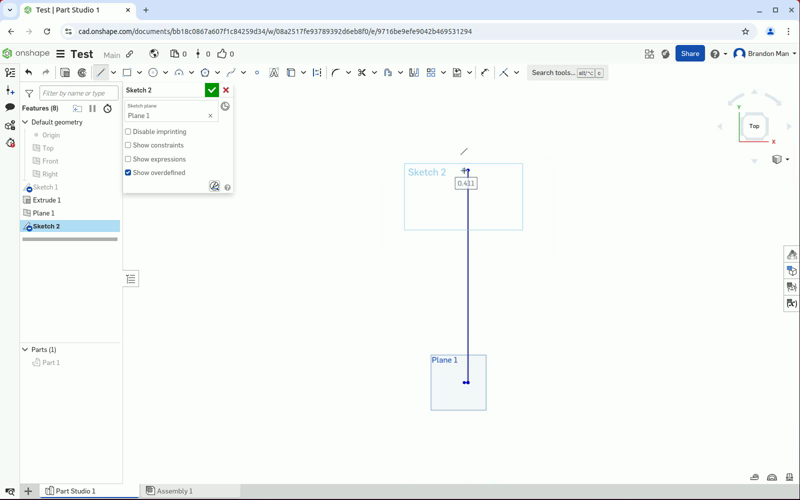
scroll(-6)
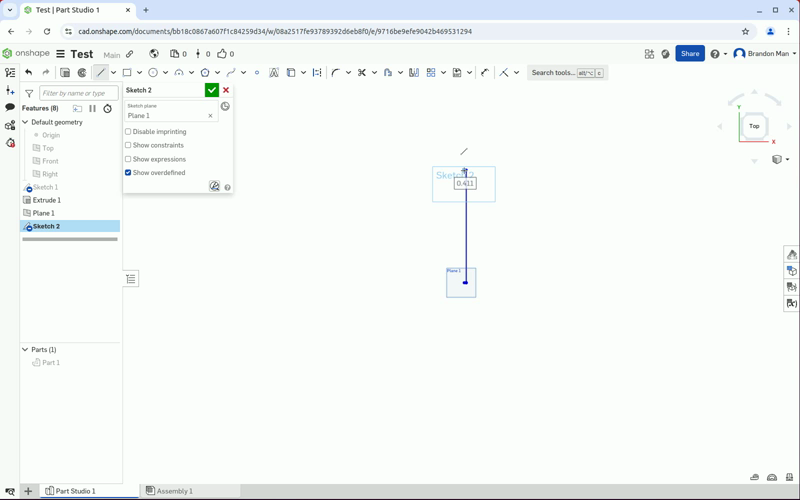
key_up(shift)
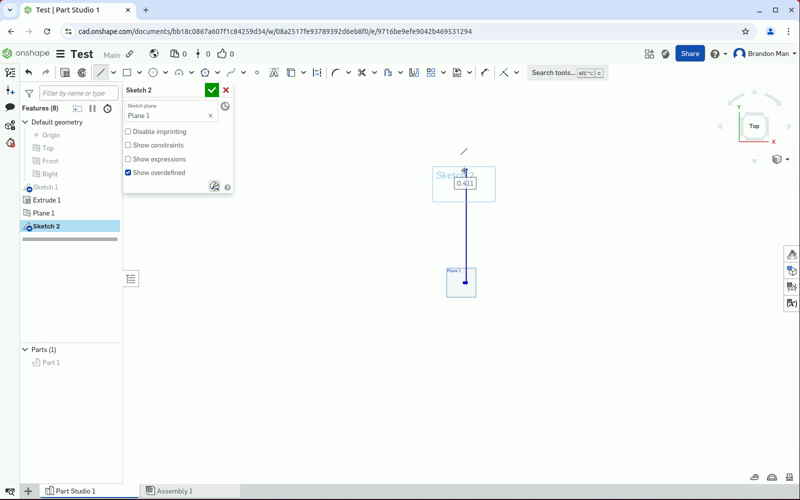
key_down(shift)
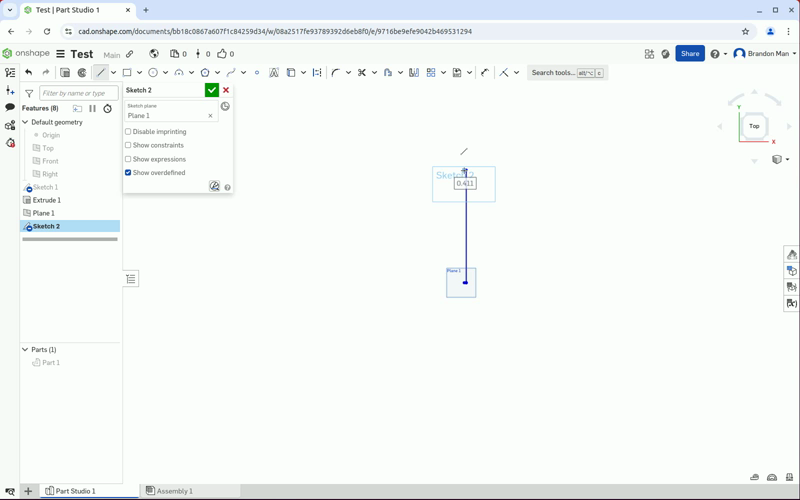
mouse_move(464, 282)
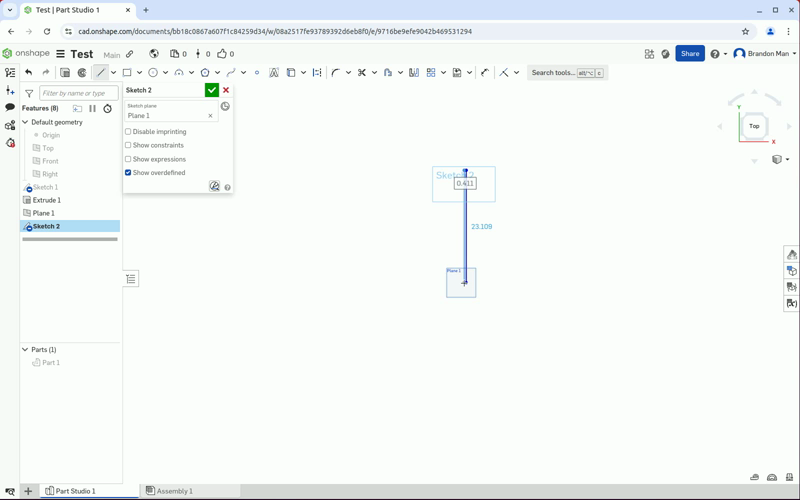
scroll(6)
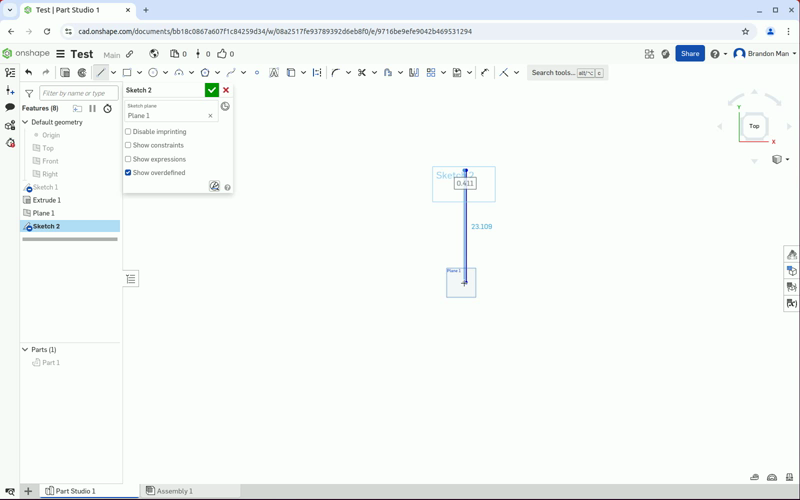
scroll(6)
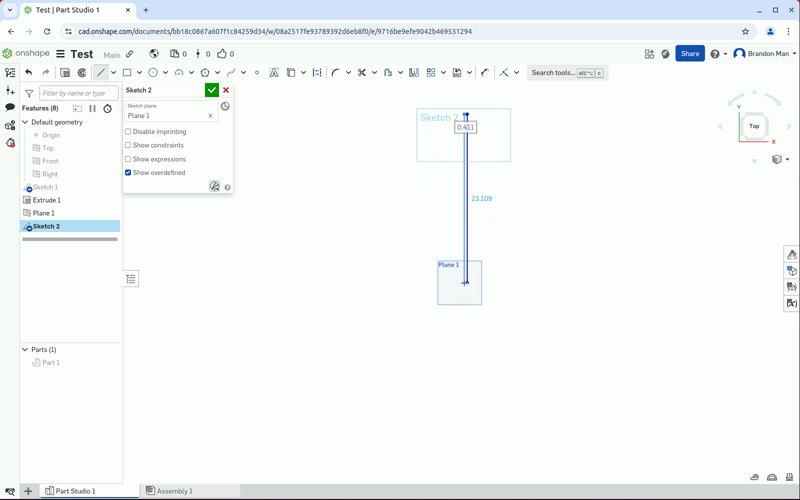
scroll(6)
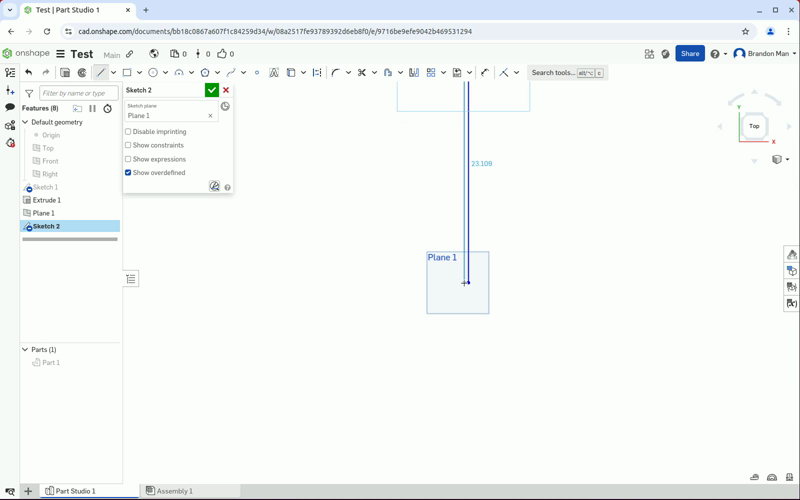
scroll(6)
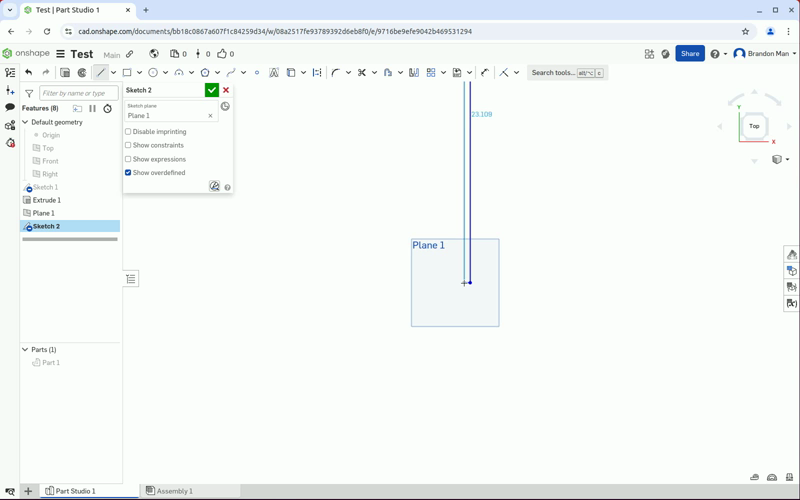
scroll(6)
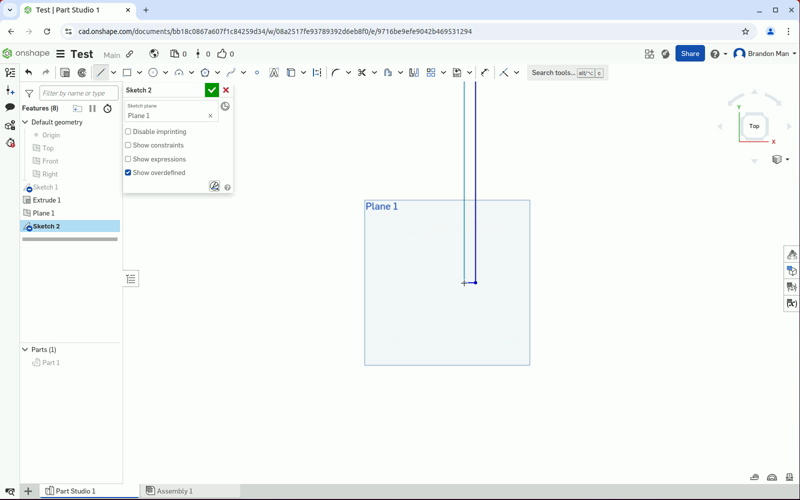
scroll(6)
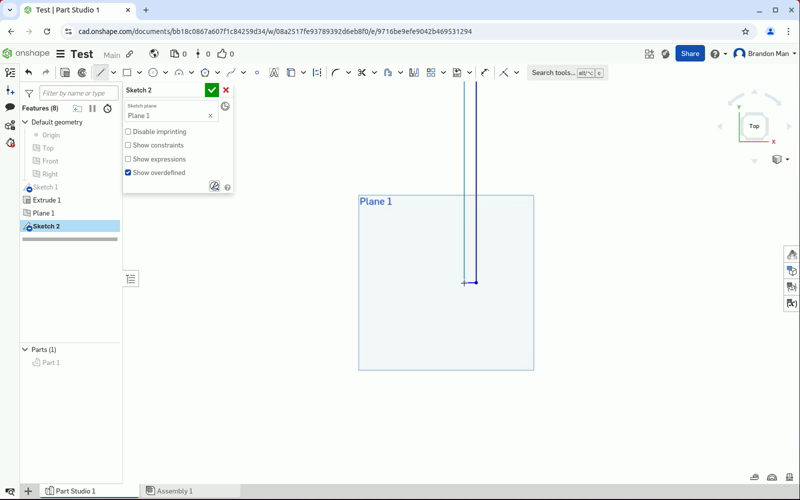
scroll(6)
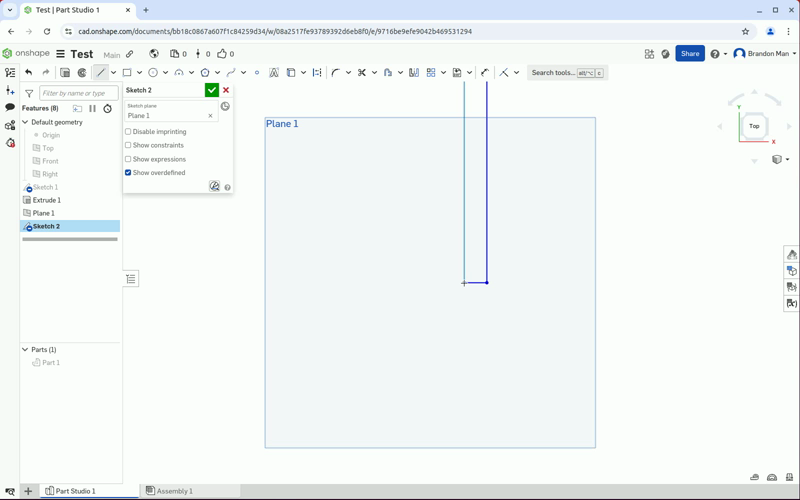
key_up(shift)
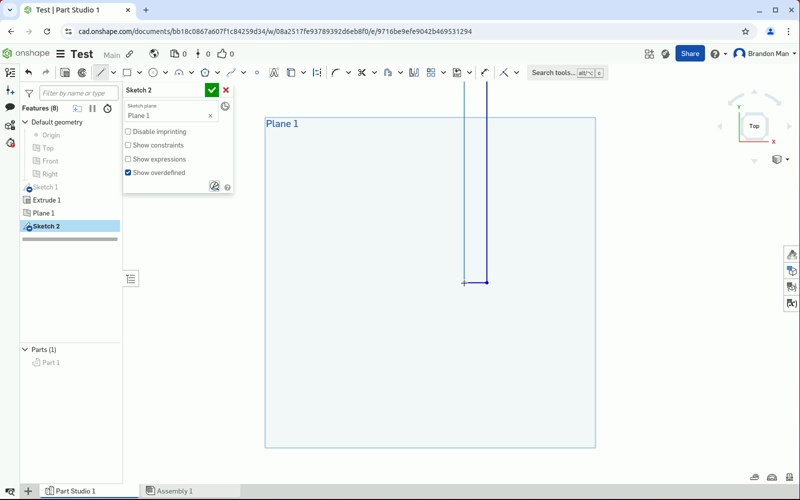
click(464, 282)
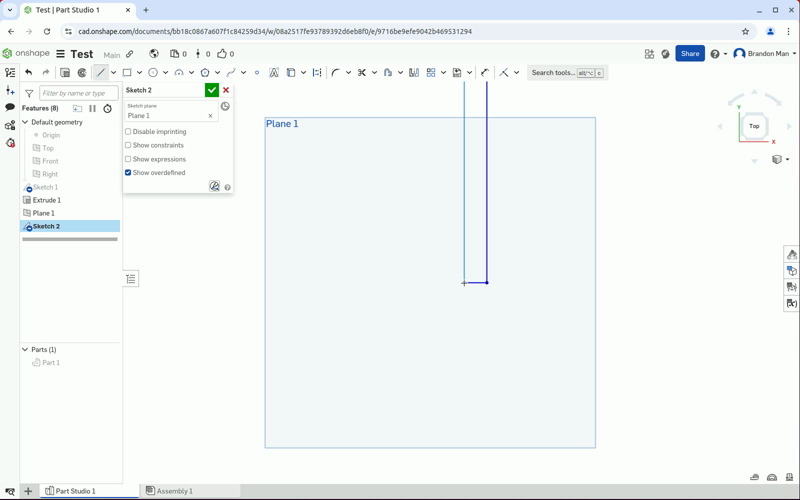
scroll(-6)
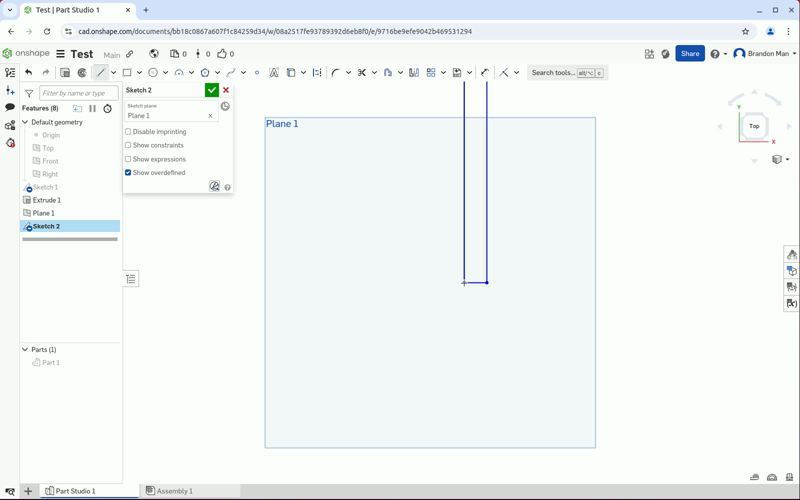
scroll(-6)
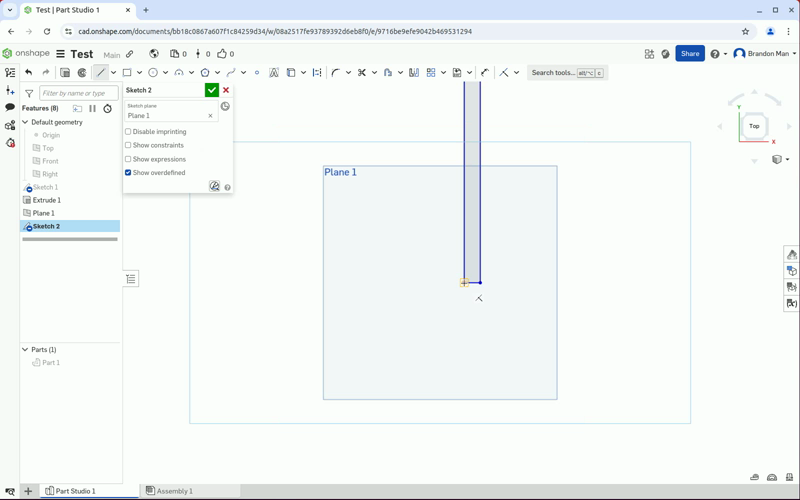
scroll(-6)
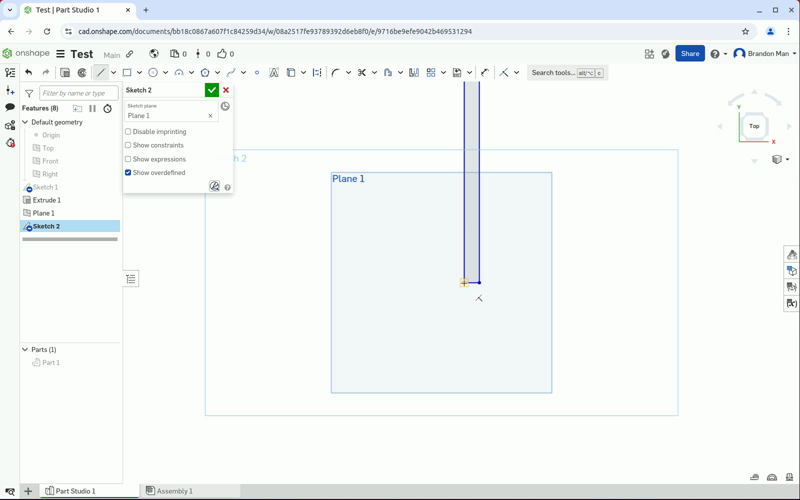
scroll(-6)
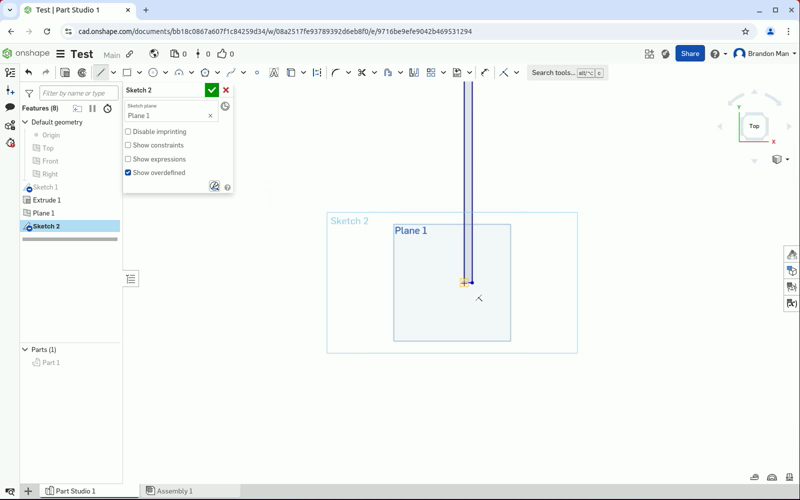
scroll(-6)
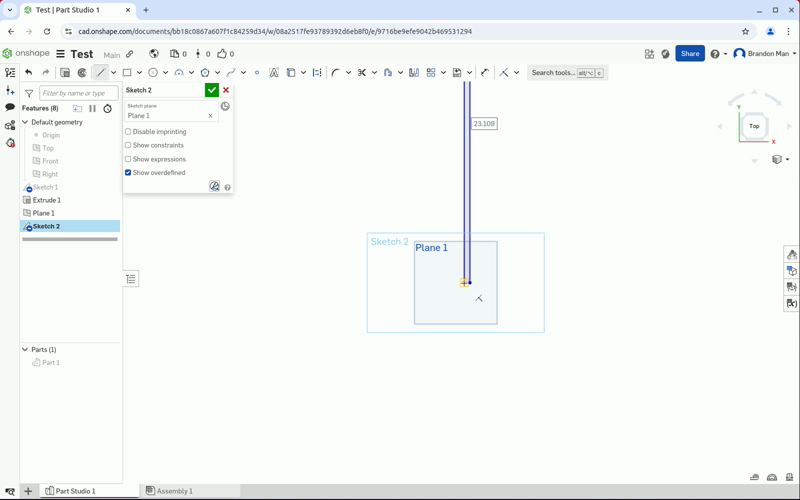
scroll(-6)
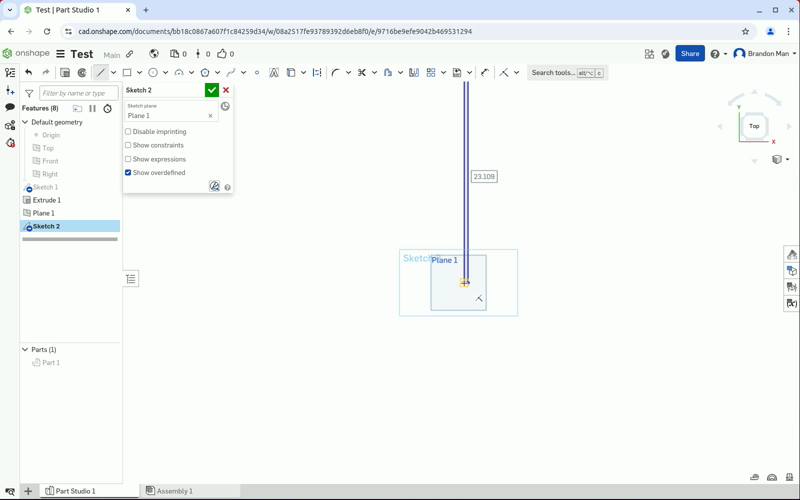
scroll(-6)
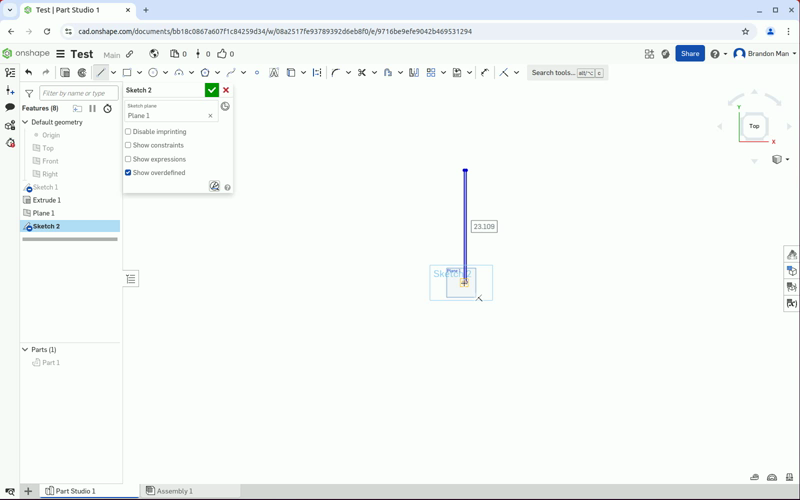
key(esc)
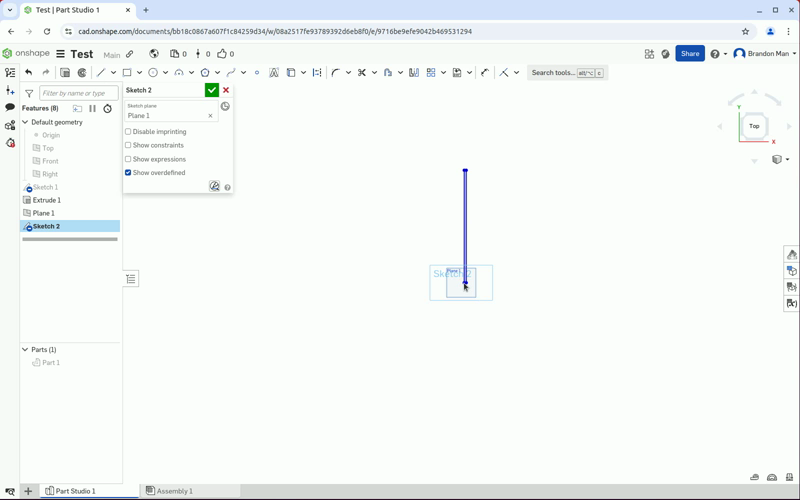
mouse_move(464, 263)
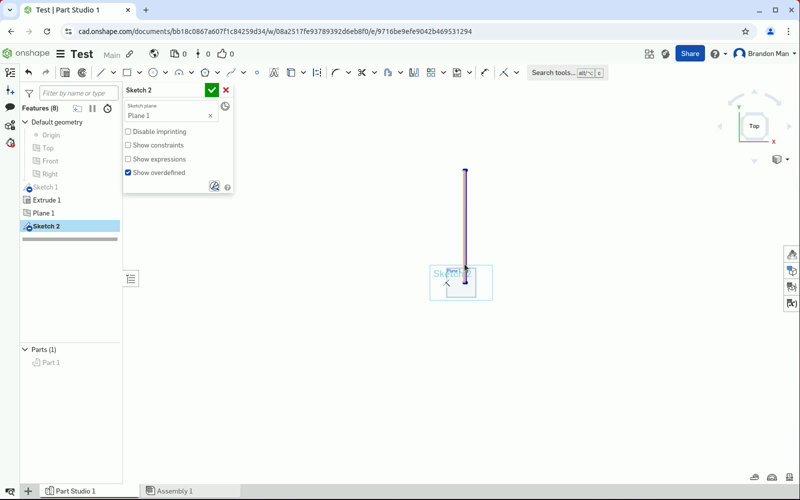
scroll(6)
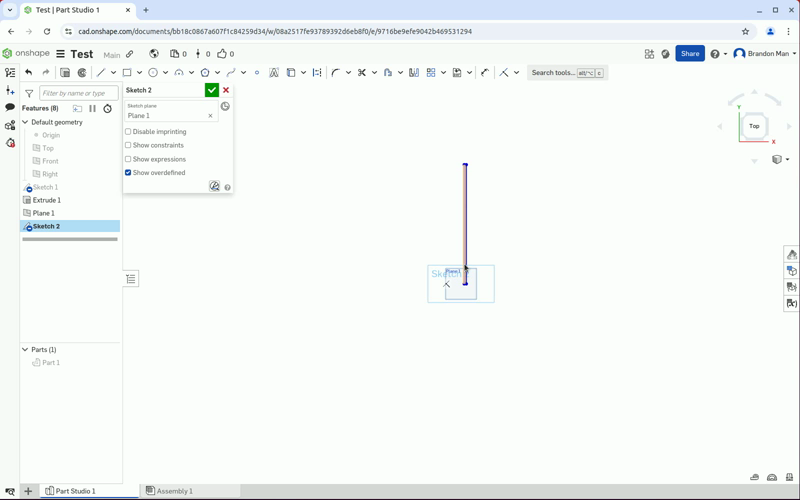
scroll(6)
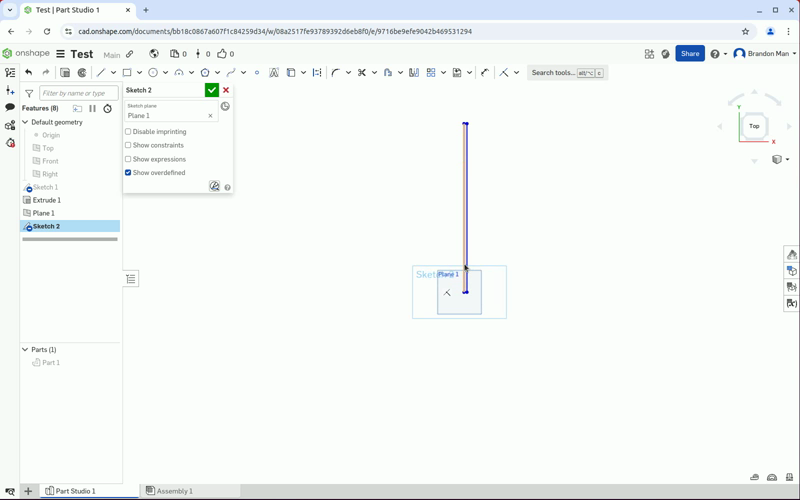
scroll(6)
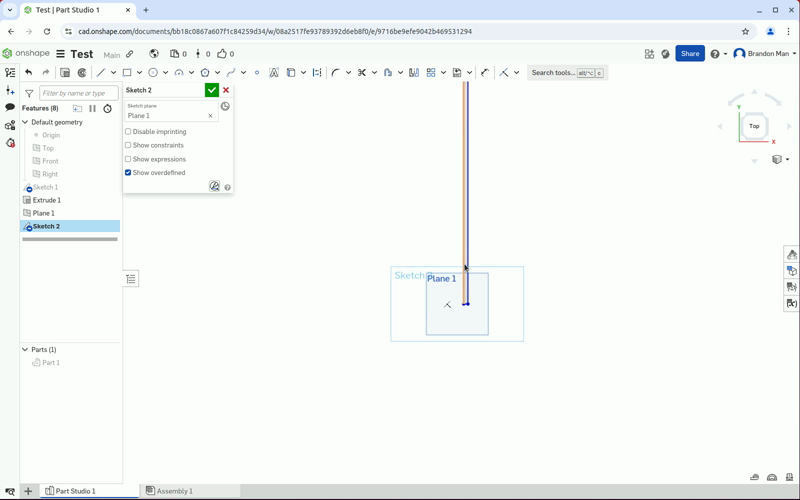
scroll(6)
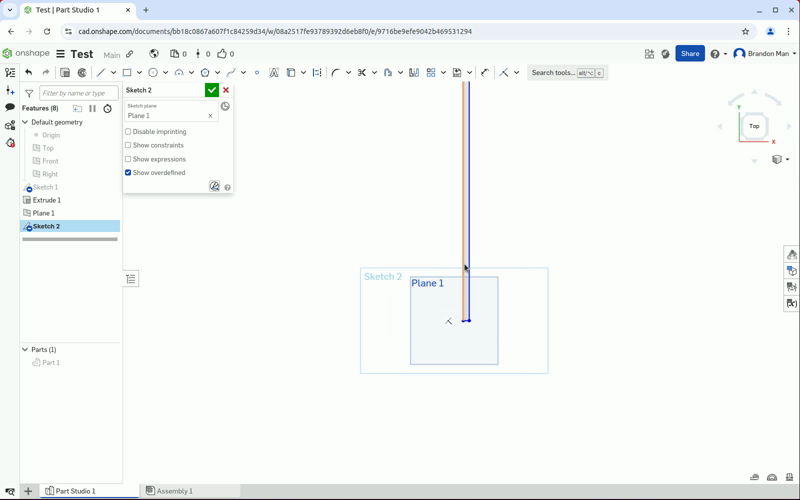
scroll(6)
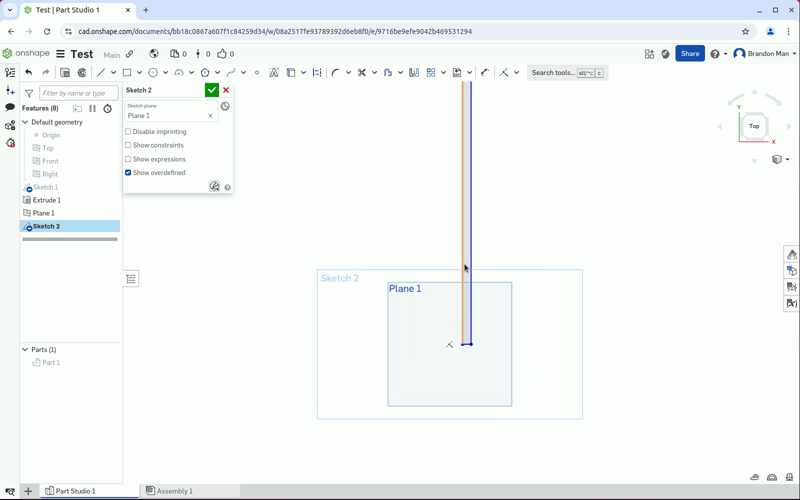
scroll(6)
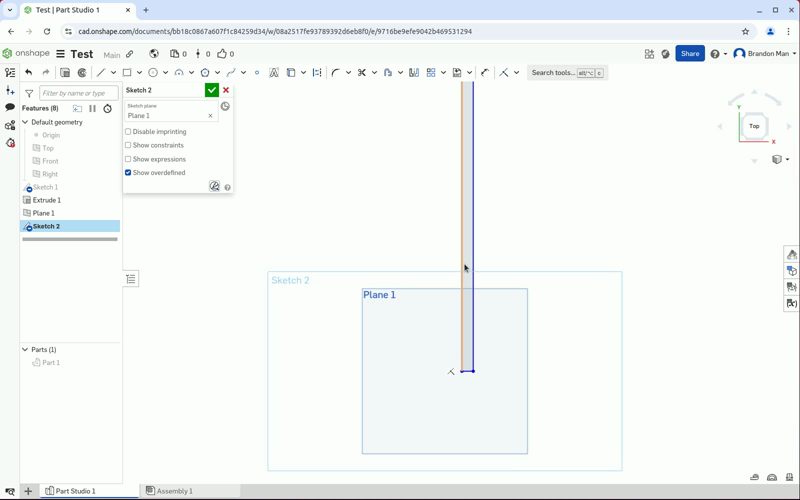
scroll(6)
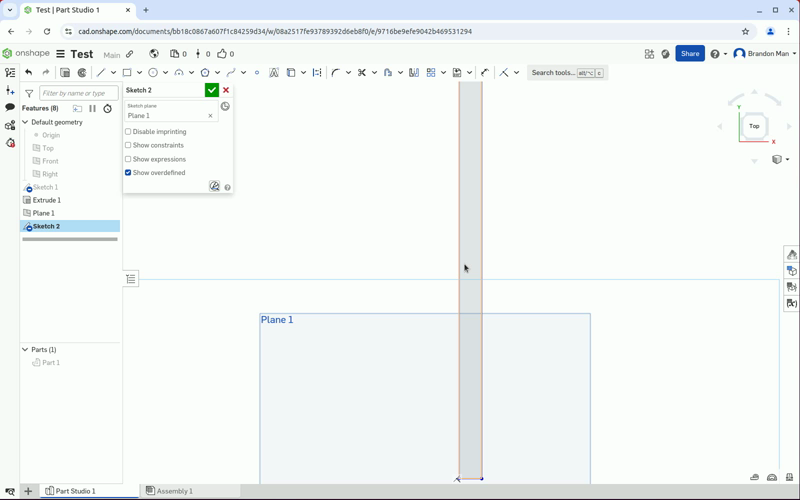
click(464, 263)
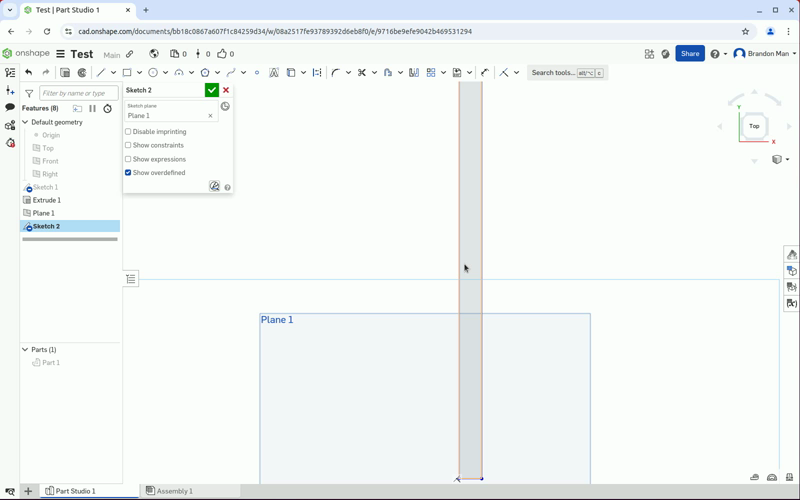
scroll(-6)
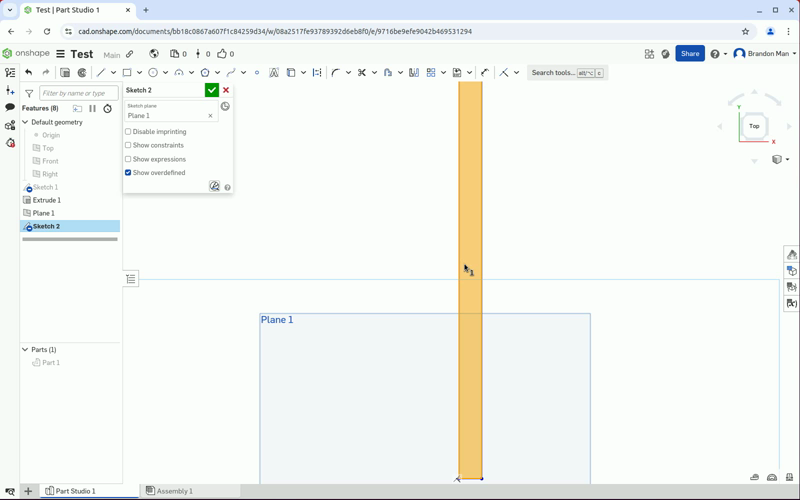
scroll(-6)
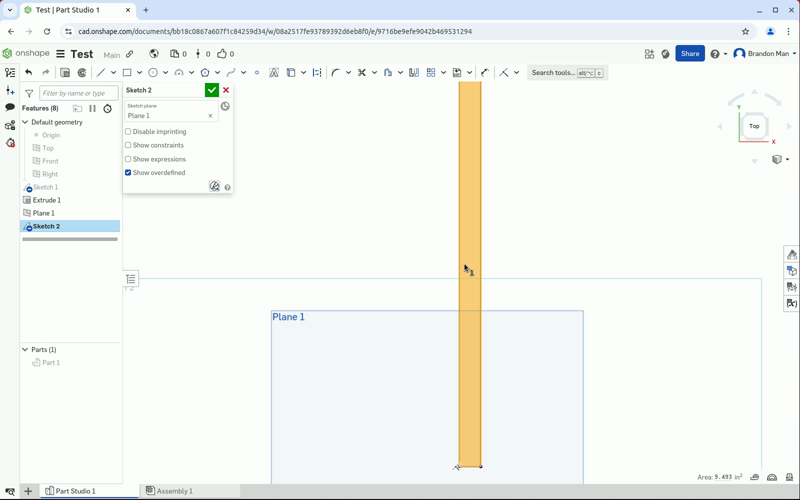
scroll(-6)
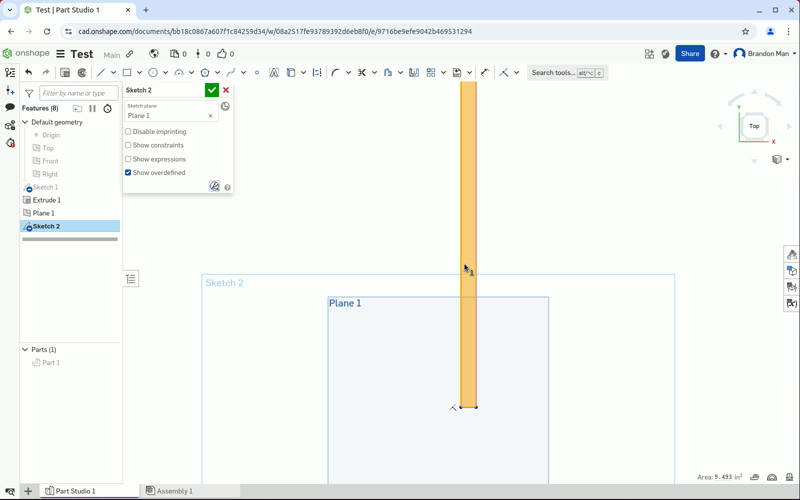
scroll(-6)
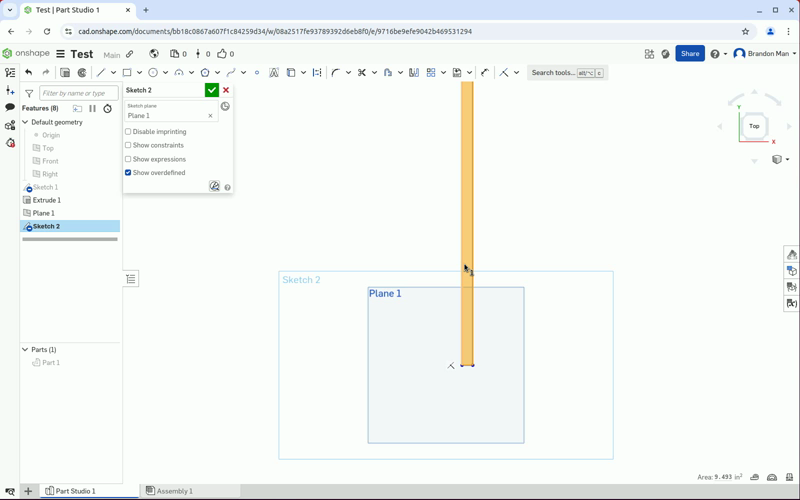
scroll(-6)
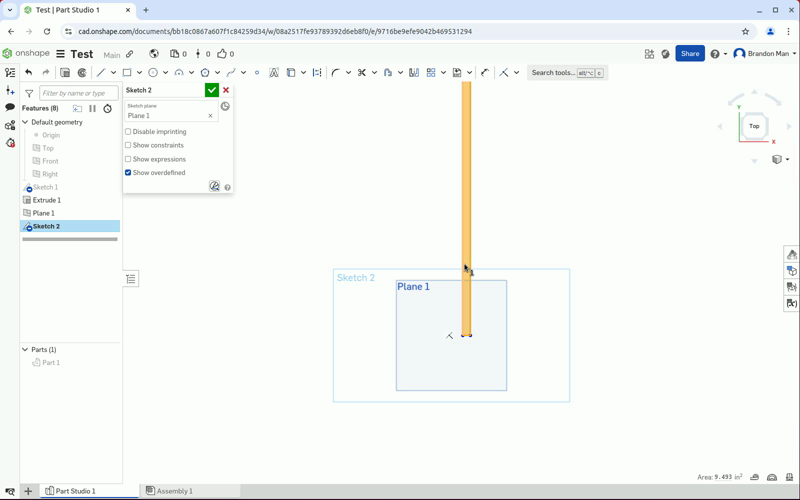
scroll(-6)
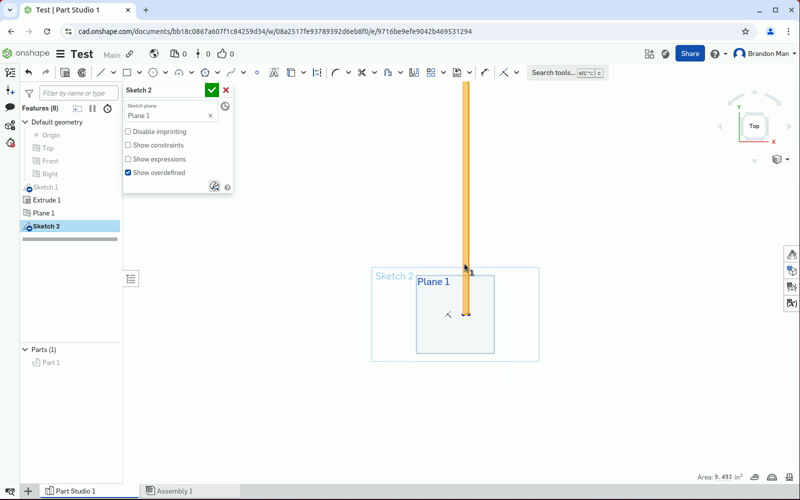
scroll(-6)
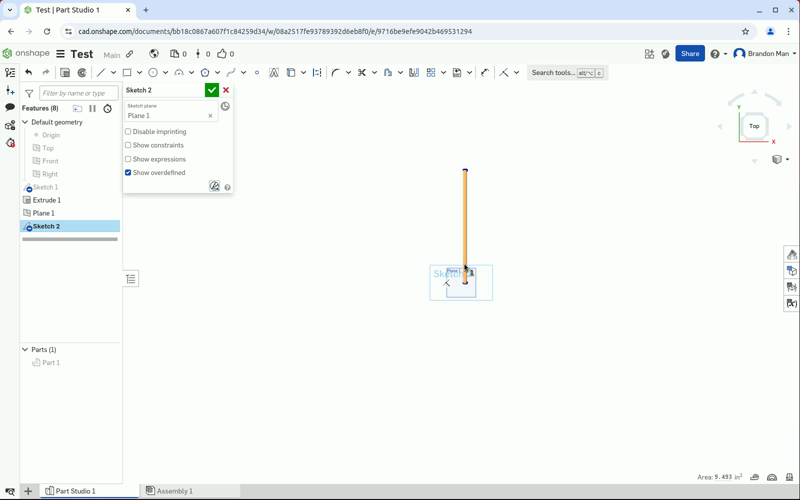
mouse_move(73, 352)
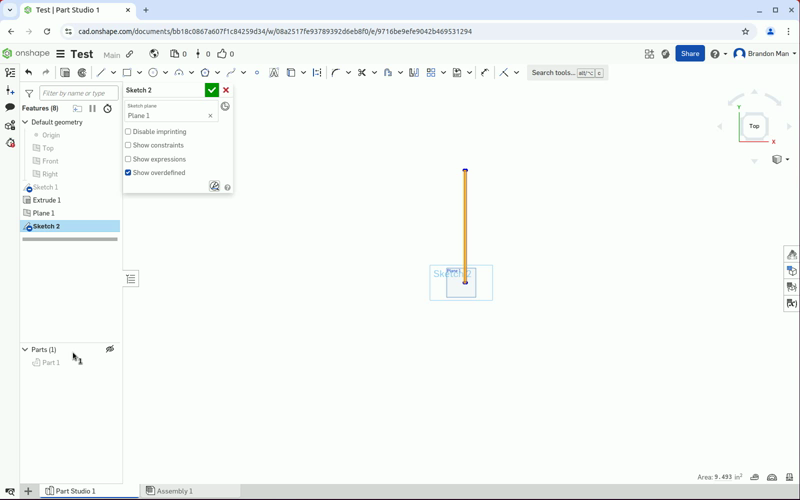
key(shift+y)
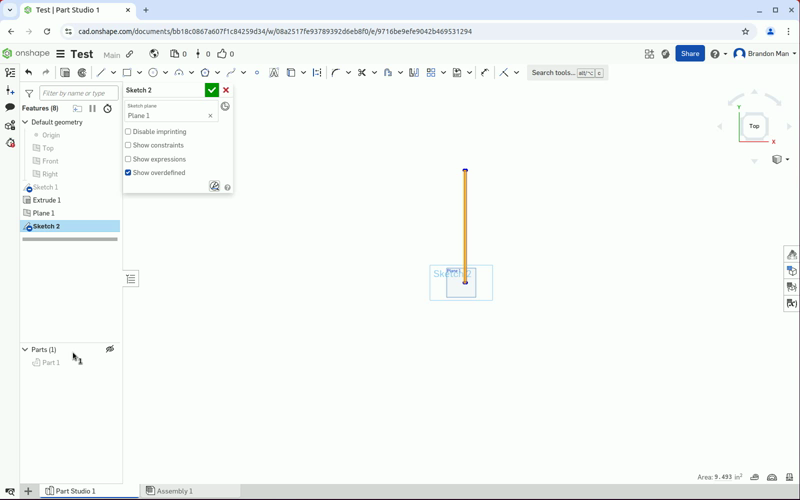
key(shift+e)
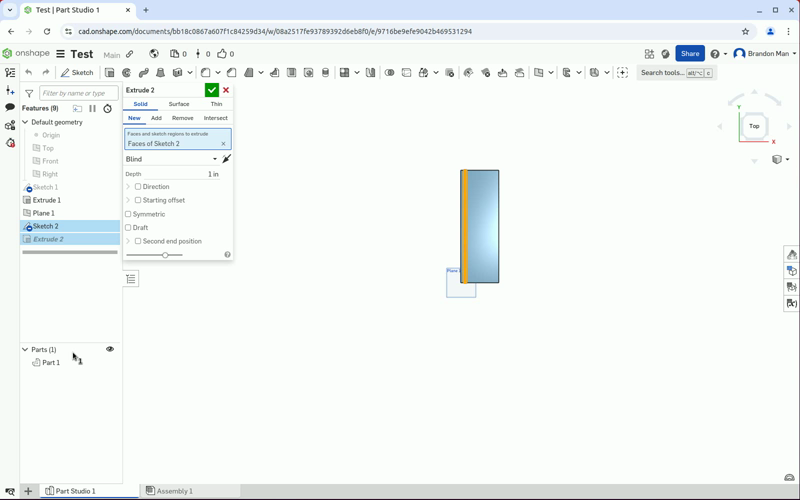
mouse_move(143, 106)
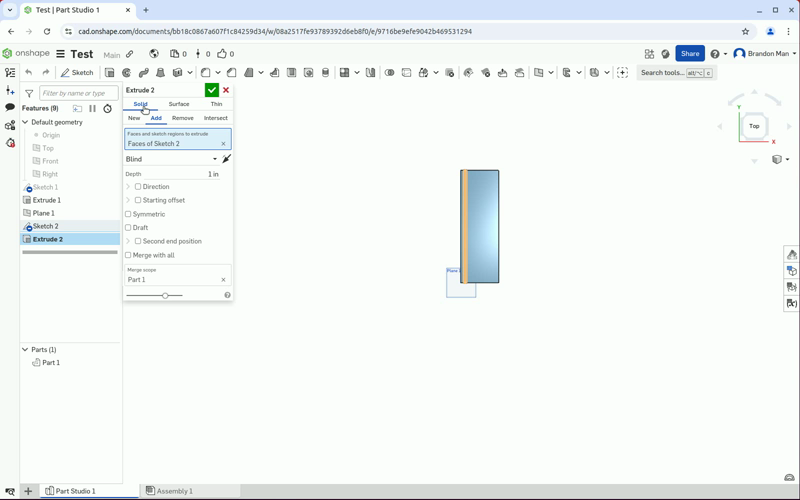
click(143, 106)
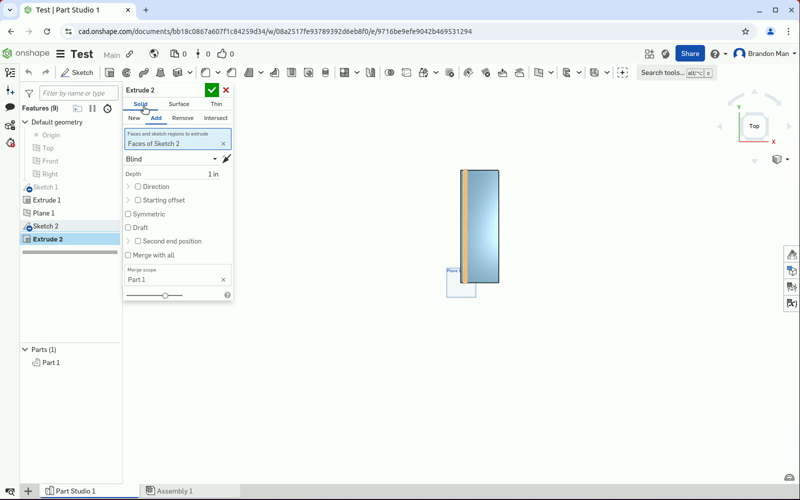
mouse_move(186, 120)
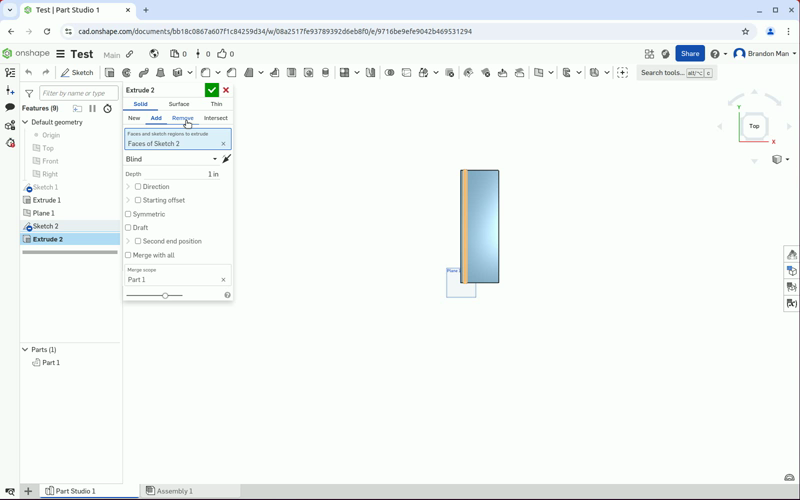
click(186, 120)
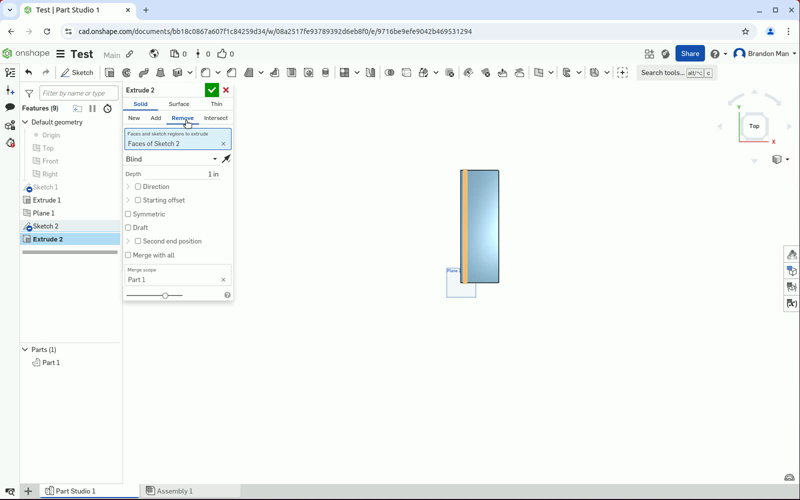
key(tab, 4)
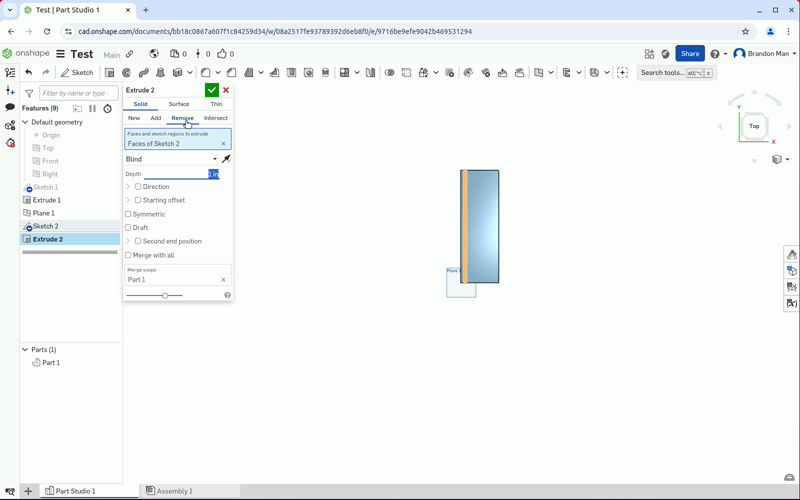
text(0.481)
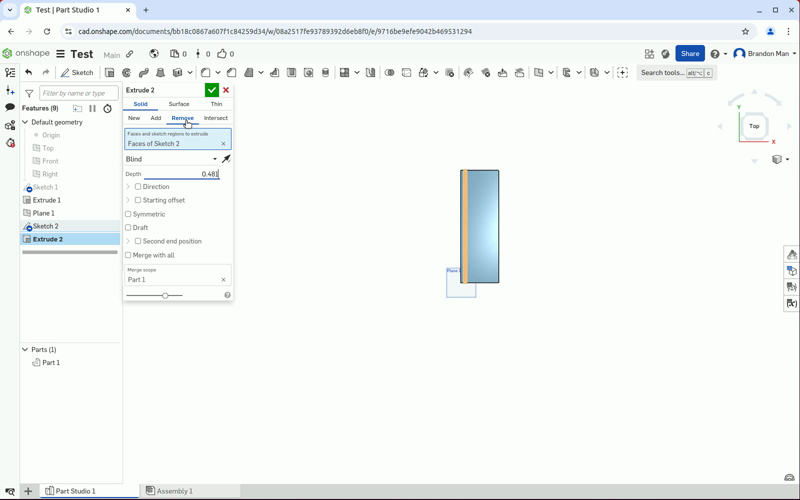
key(tab, 6)
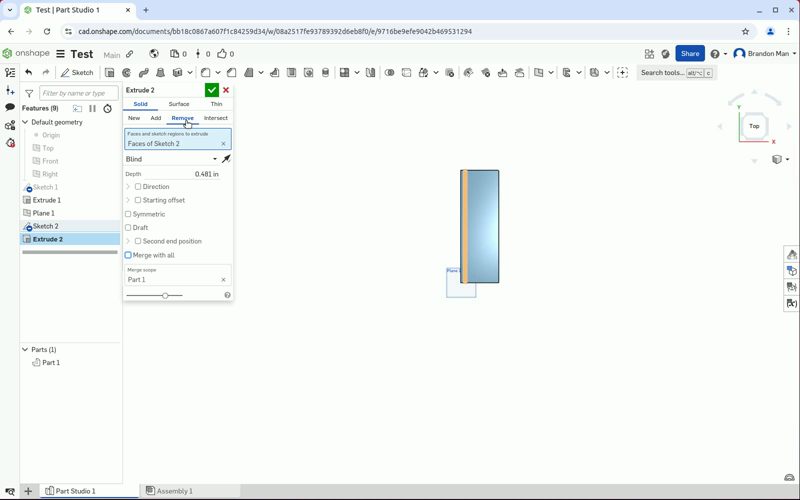
key(space)
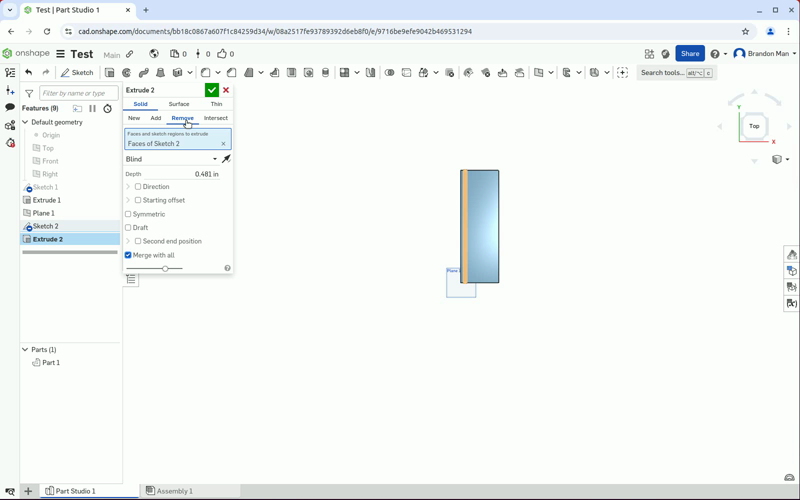
key(enter)
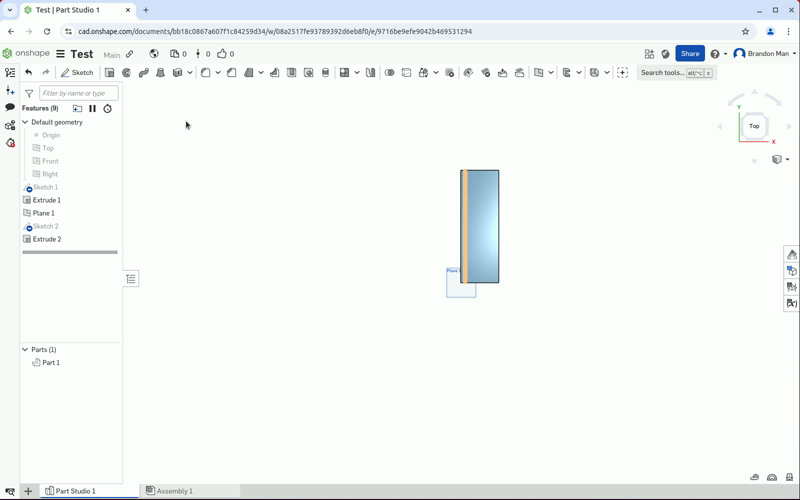
key(shift+h)
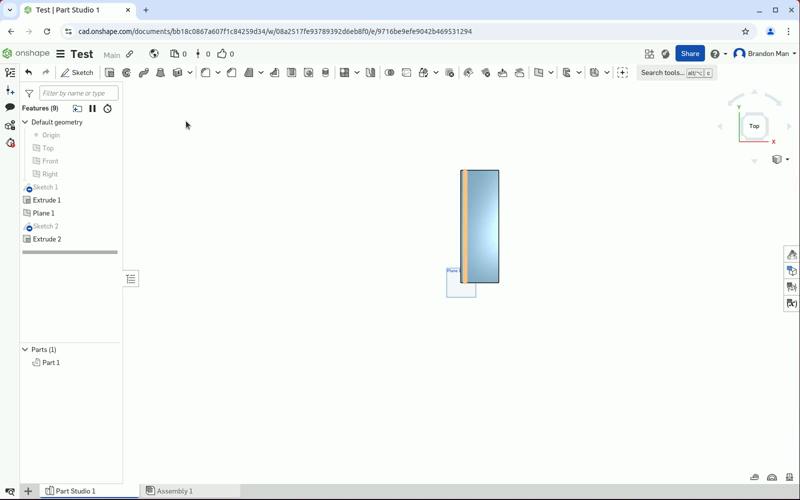
key(shift+h)
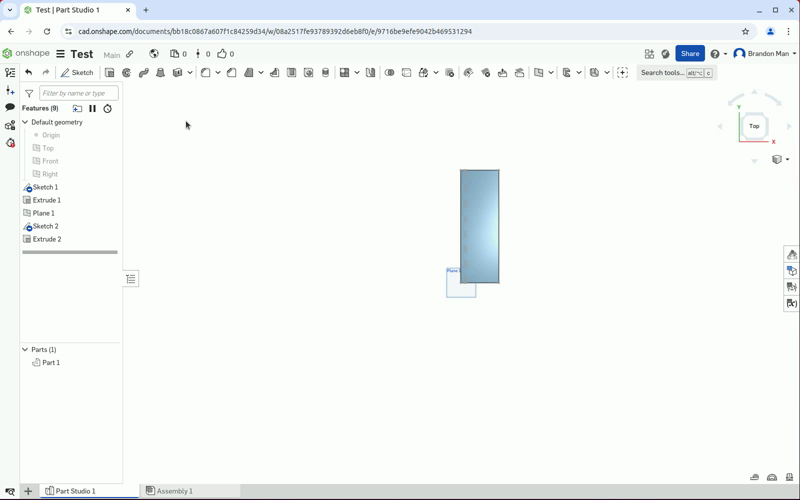
key(shift+7)
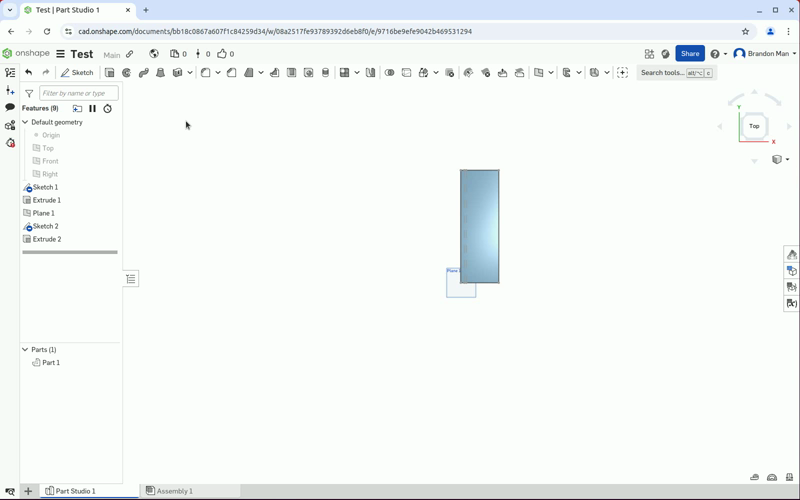
key(up, 3)
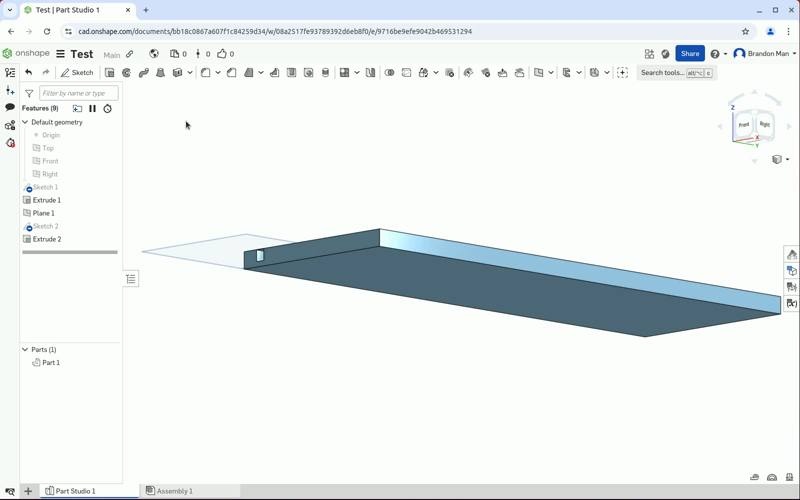
key(left, 3)
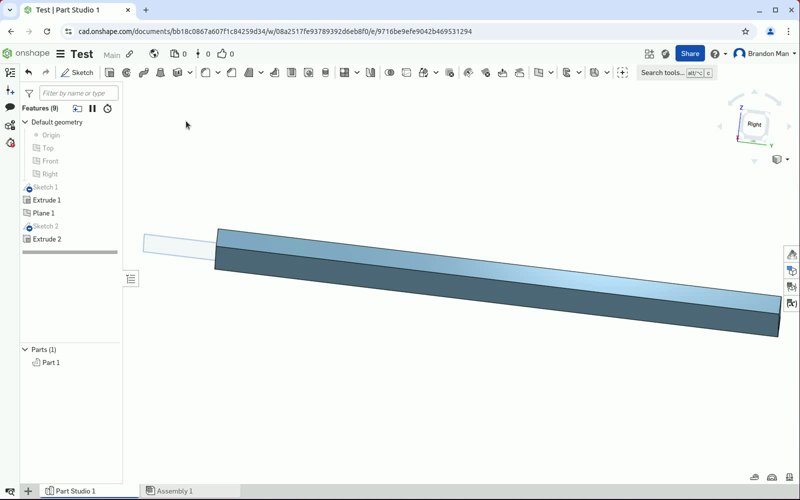
key(right, 3)
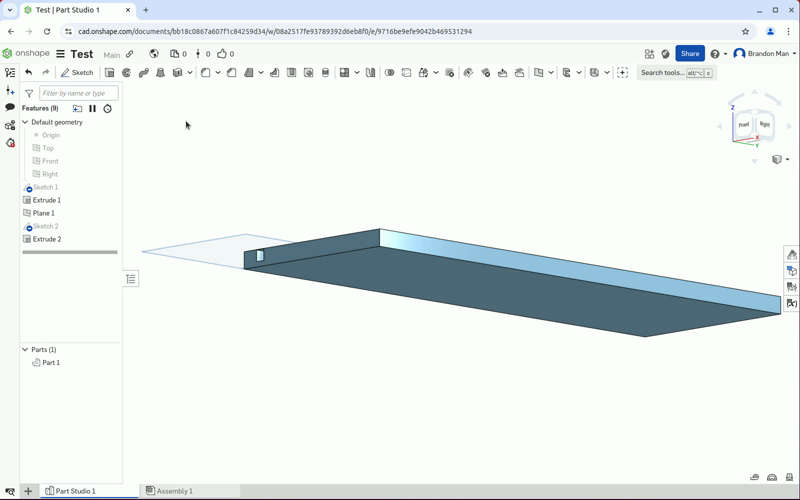
key(down, 3)
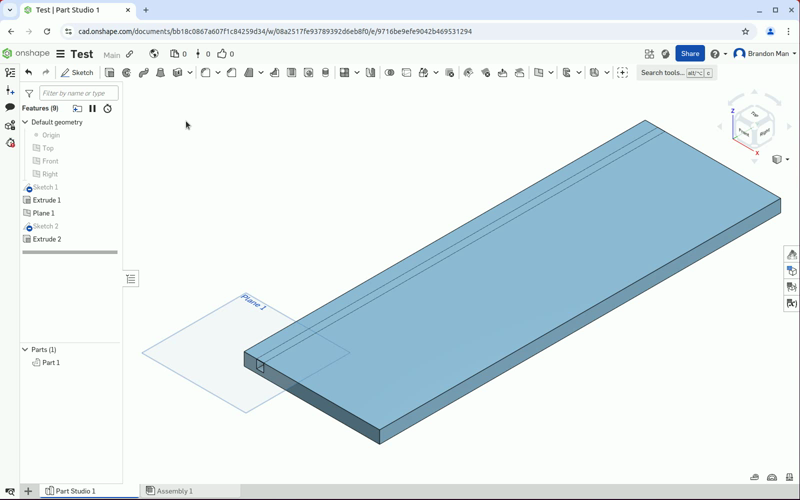
mouse_move(73, 189)
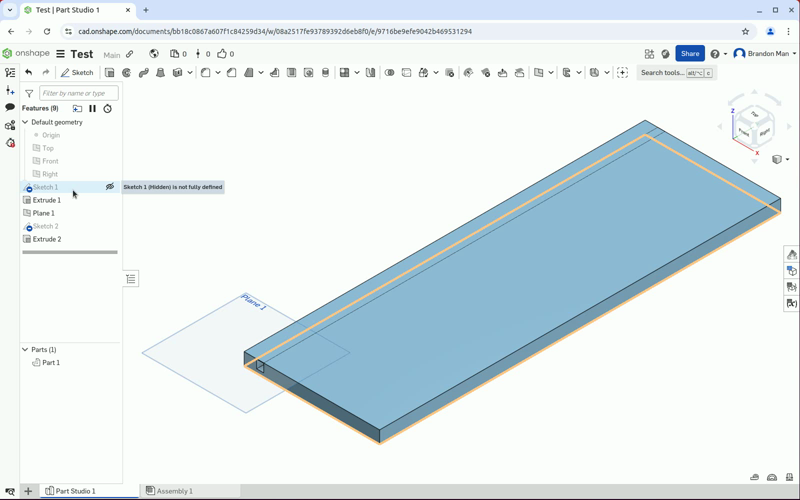
click(73, 189)